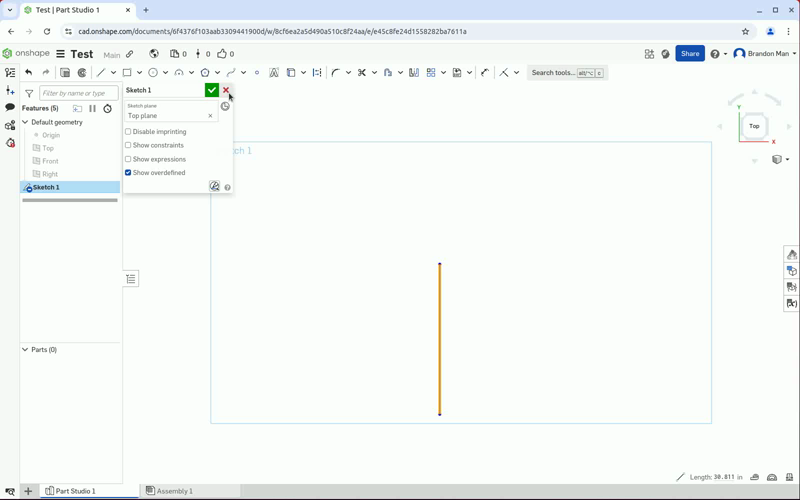
key(shift+h)
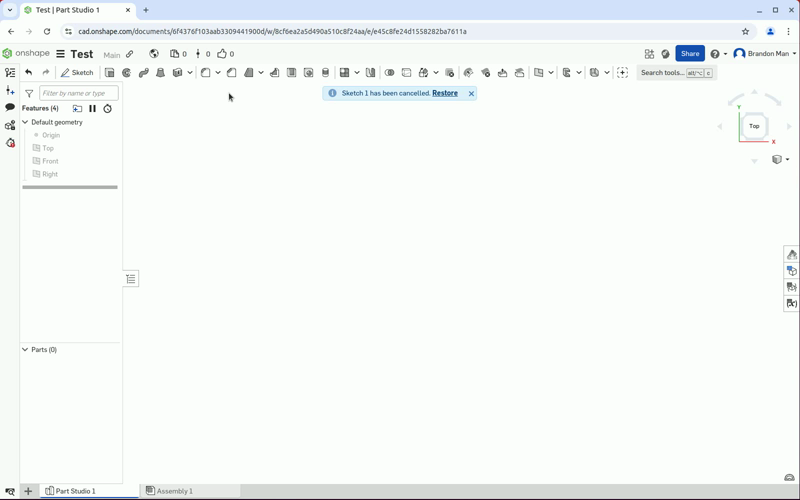
mouse_move(73, 352)
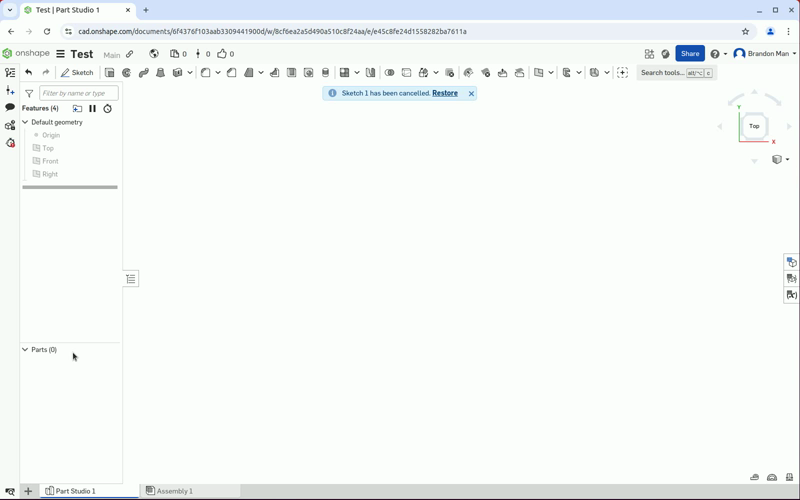
key(y)
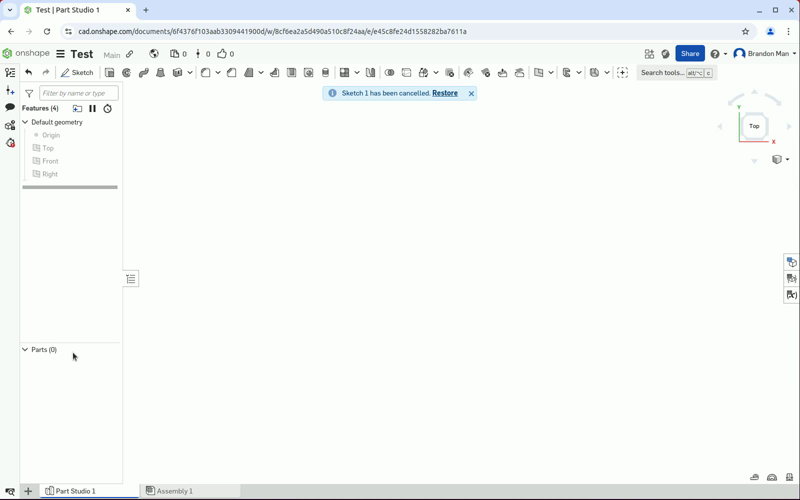
key(shift+p)
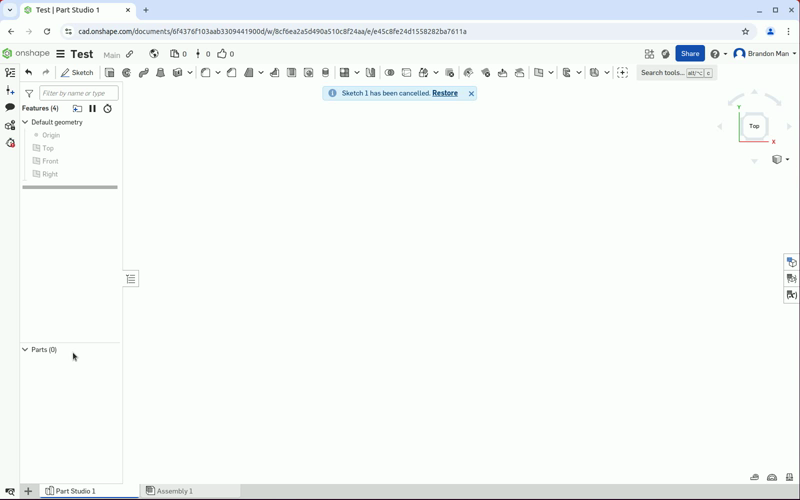
key(space)
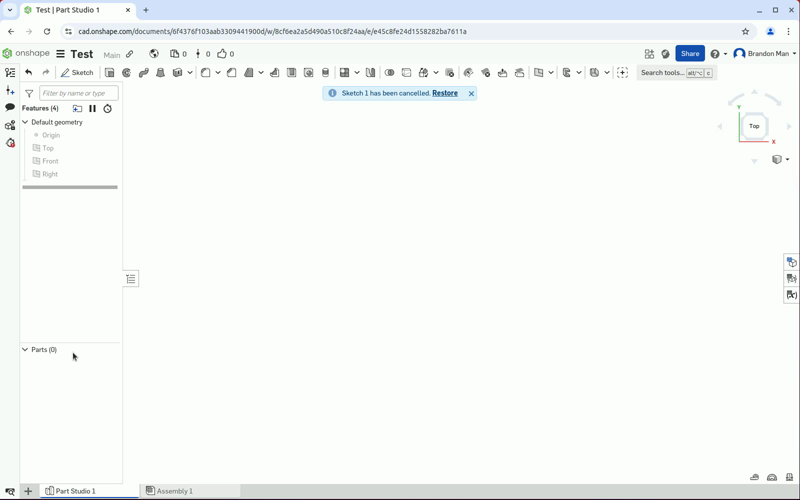
key_down(shift)
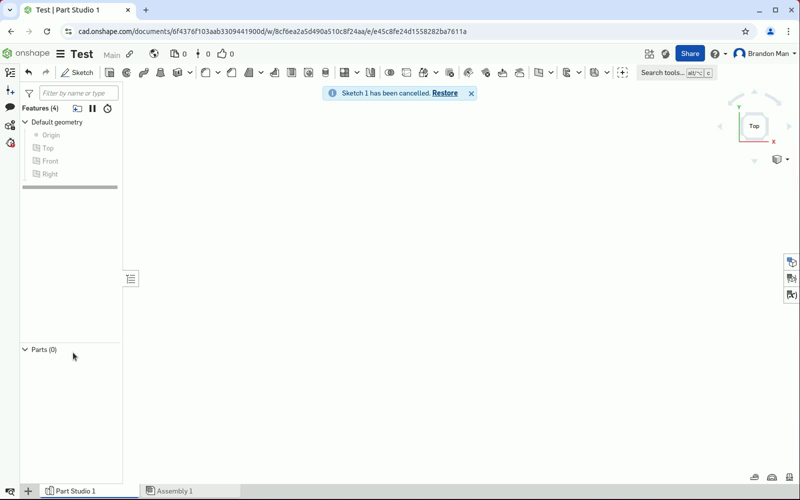
key(up)
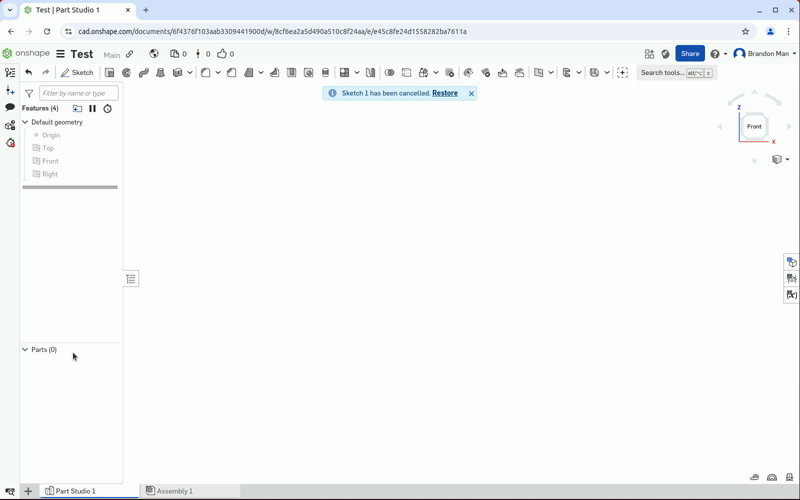
key_up(shift)
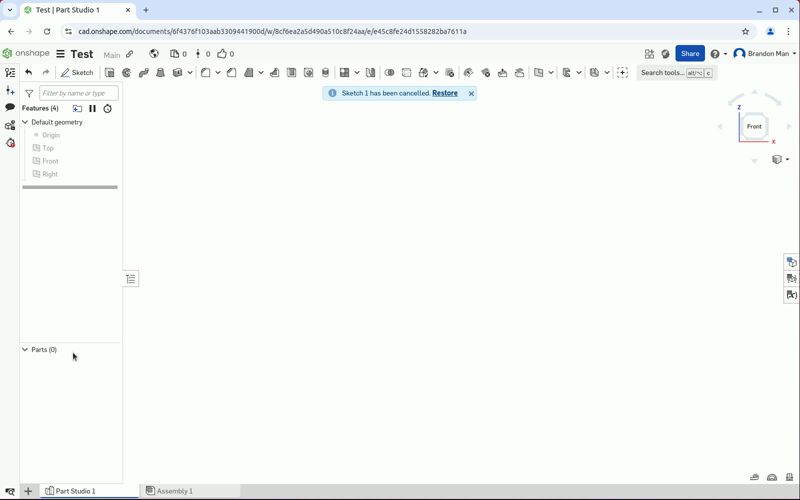
mouse_move(73, 352)
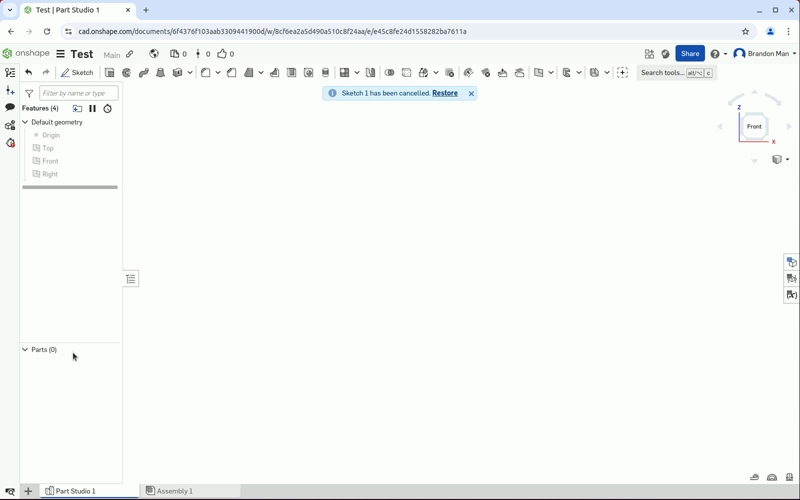
key(shift+y)
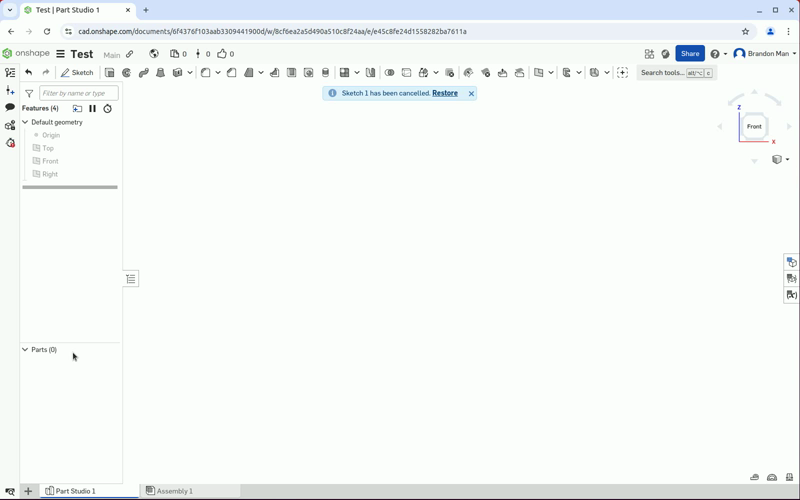
key(shift+s)
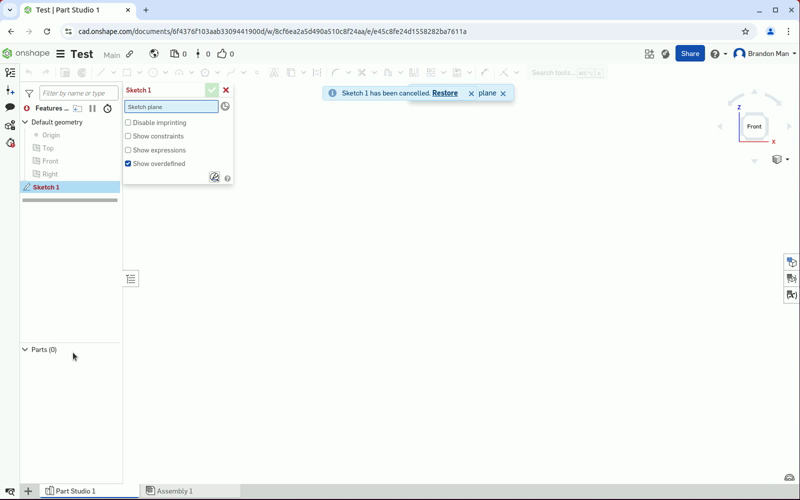
mouse_move(73, 163)
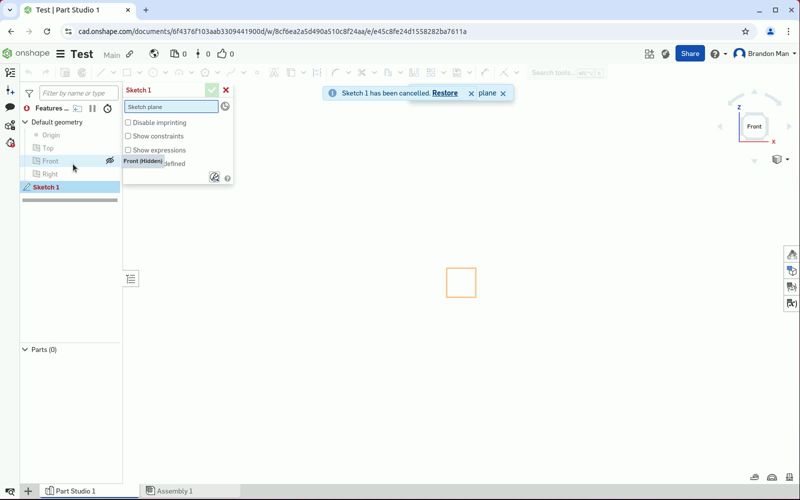
click(73, 163)
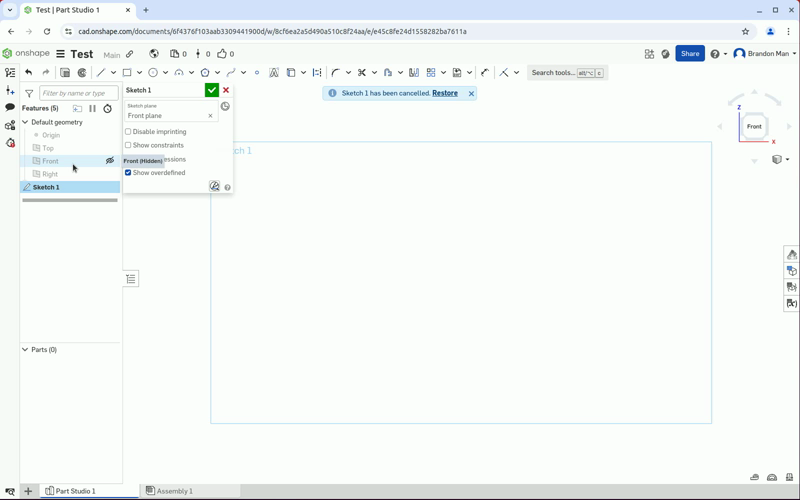
mouse_move(73, 352)
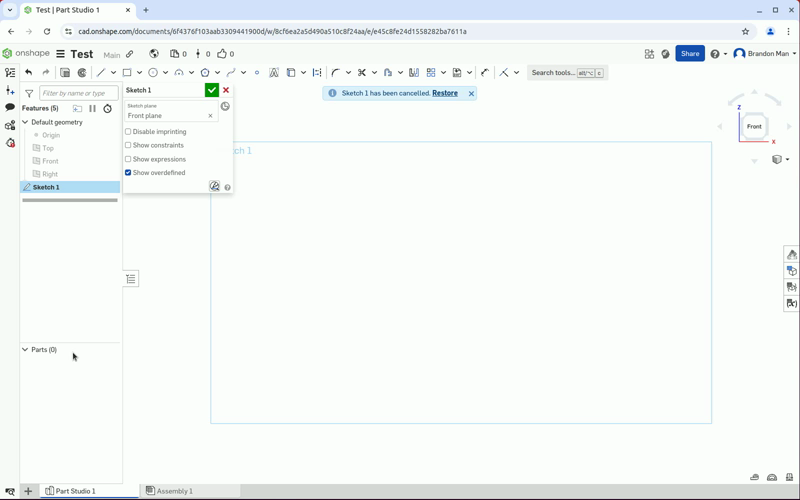
key(y)
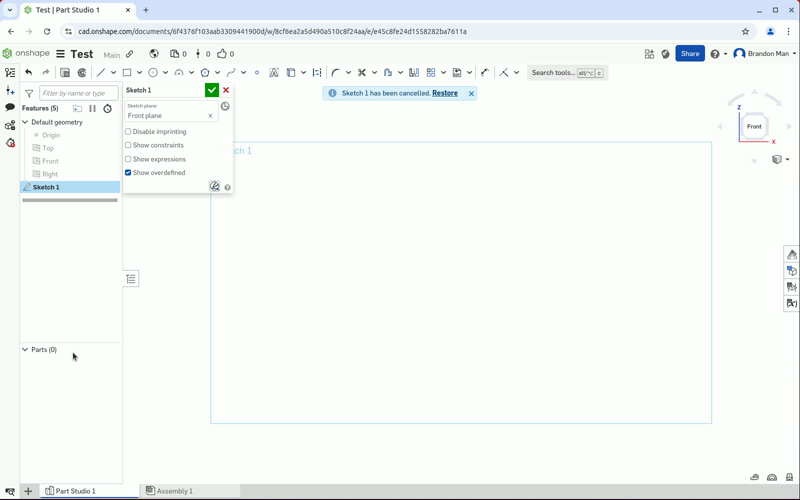
key(l)
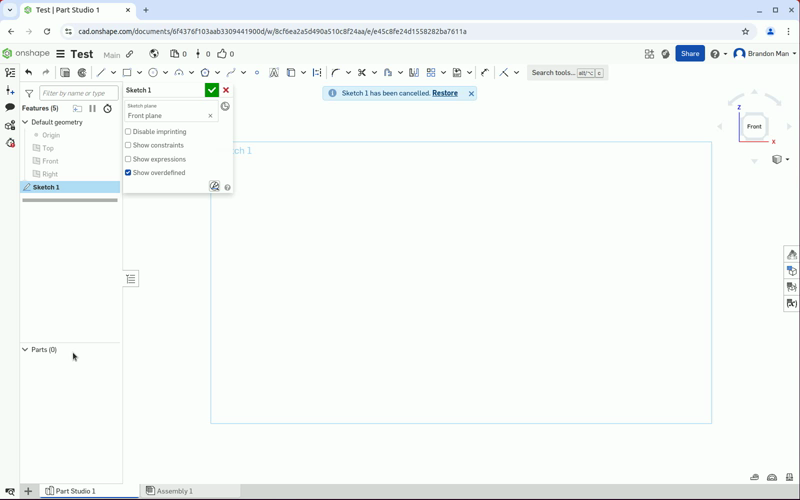
key_down(shift)
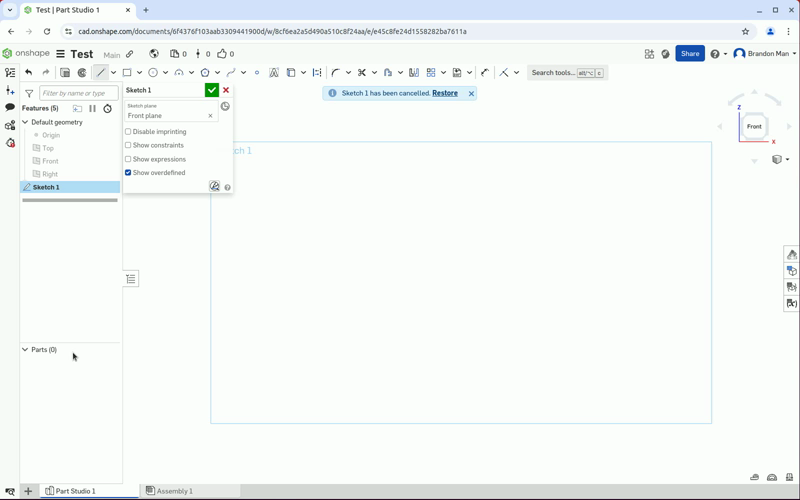
mouse_move(385, 282)
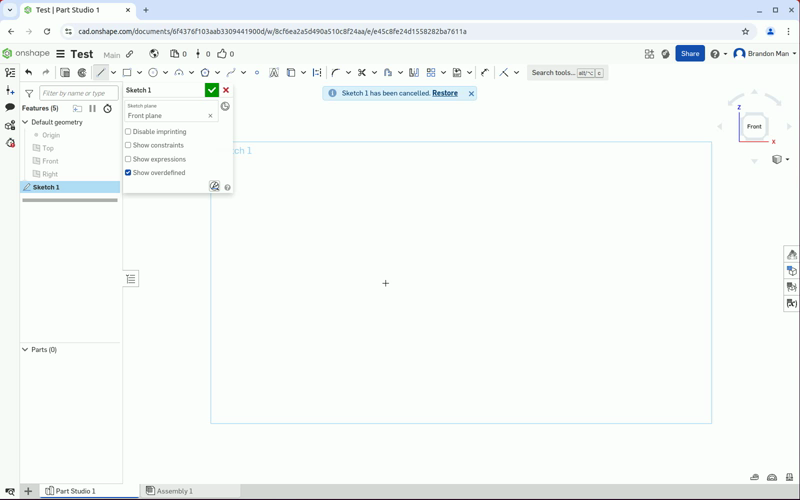
click(385, 282)
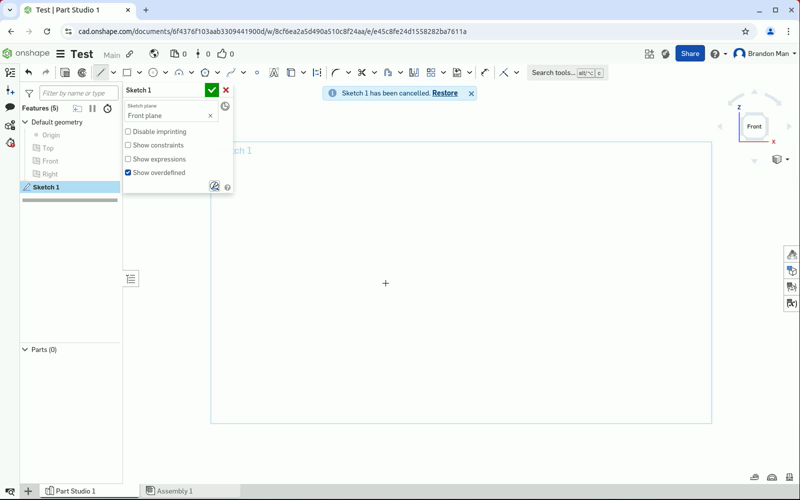
key_up(shift)
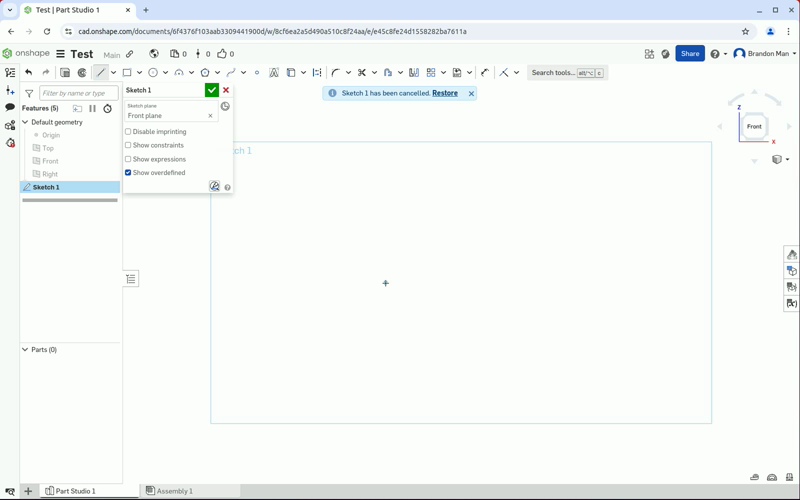
key_down(shift)
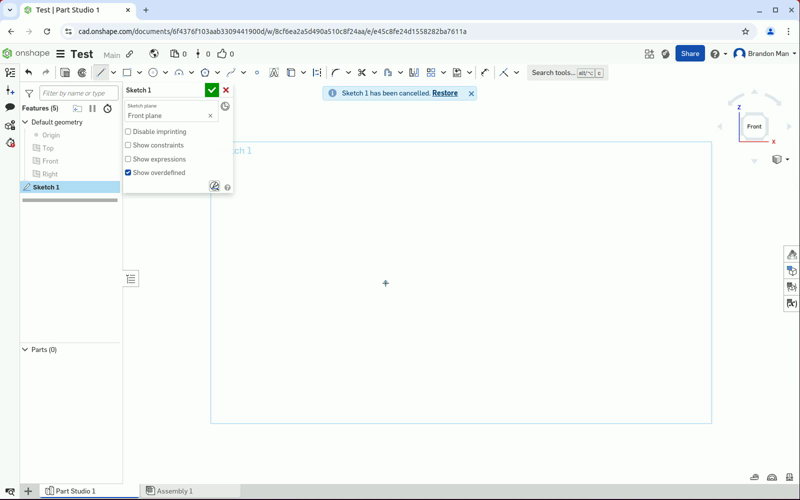
mouse_move(460, 282)
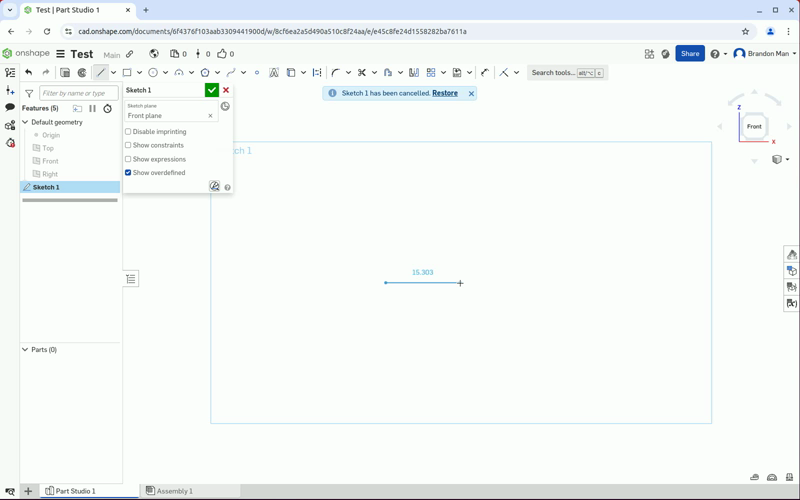
click(460, 282)
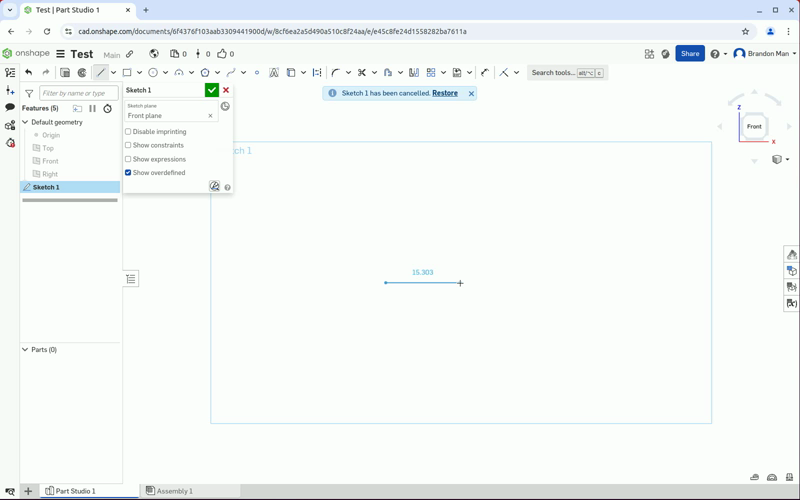
key_up(shift)
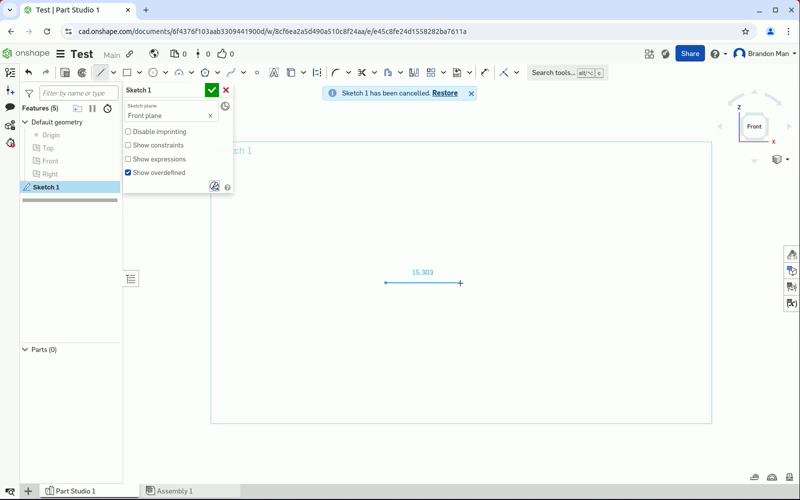
key_down(shift)
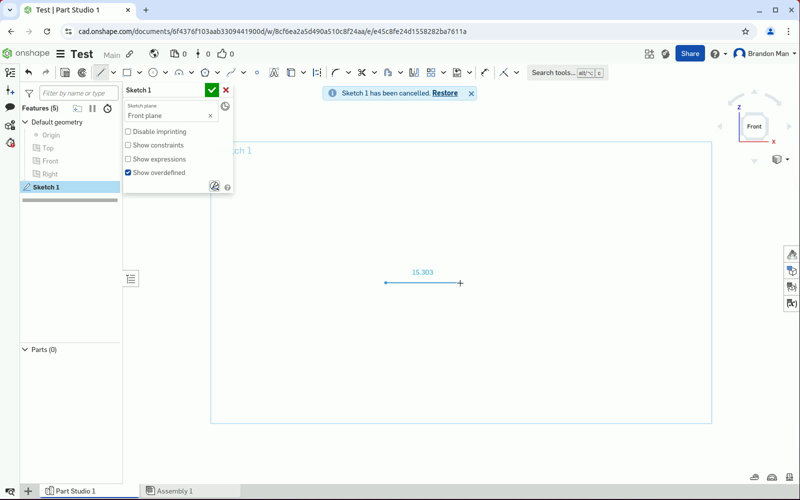
mouse_move(460, 170)
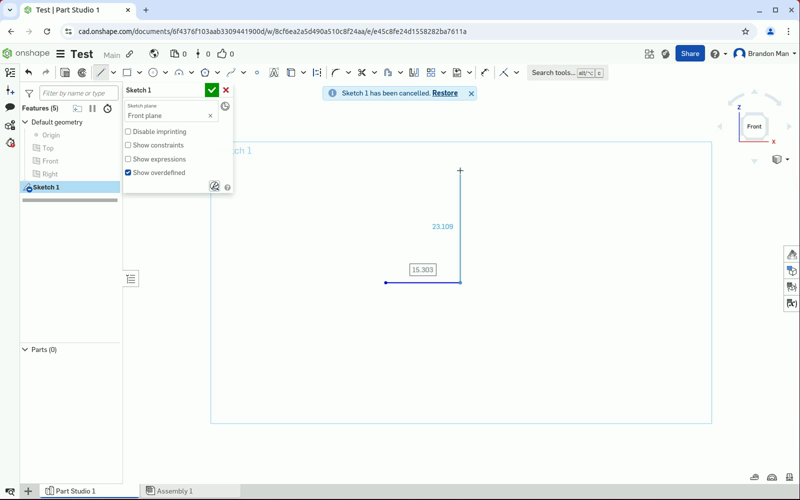
click(460, 170)
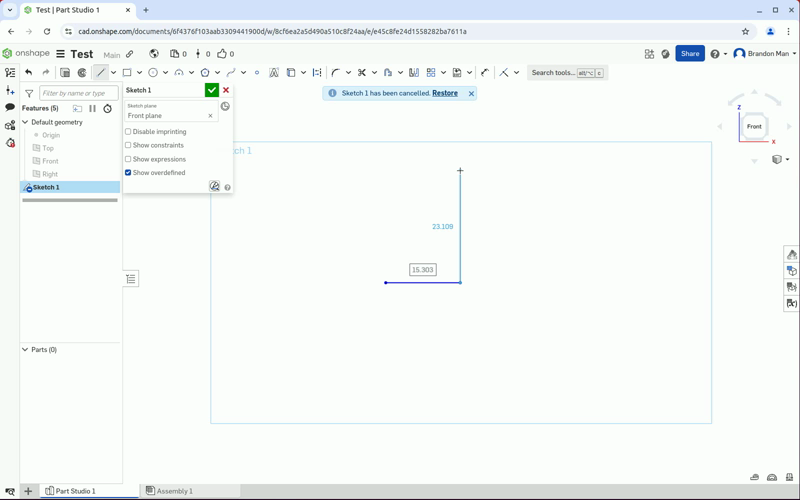
key_up(shift)
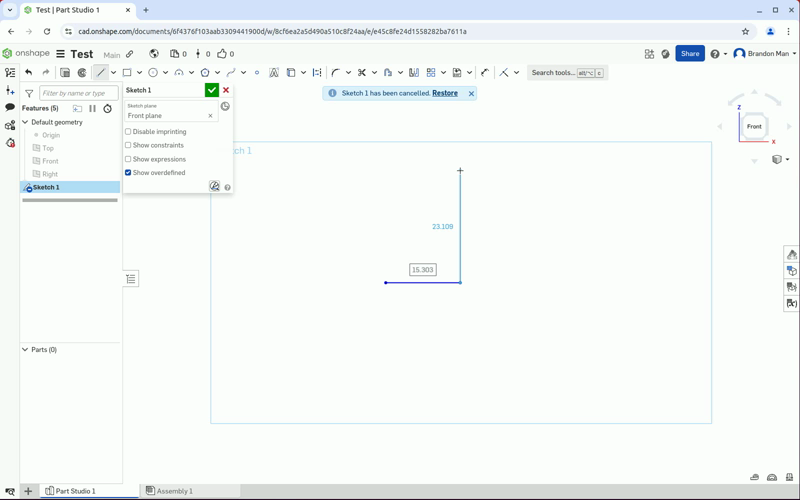
key_down(shift)
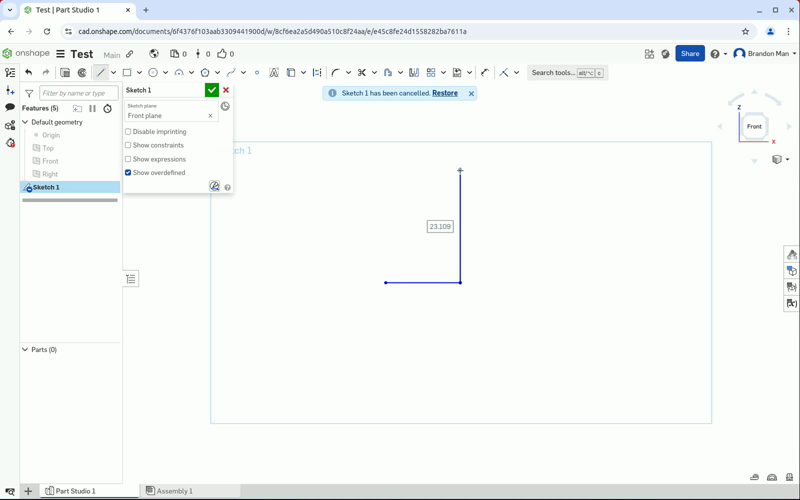
mouse_move(490, 170)
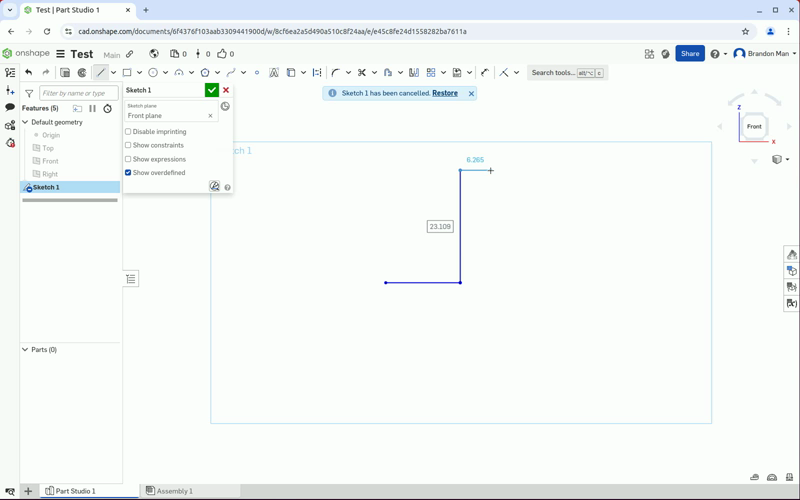
mouse_move(423, 170)
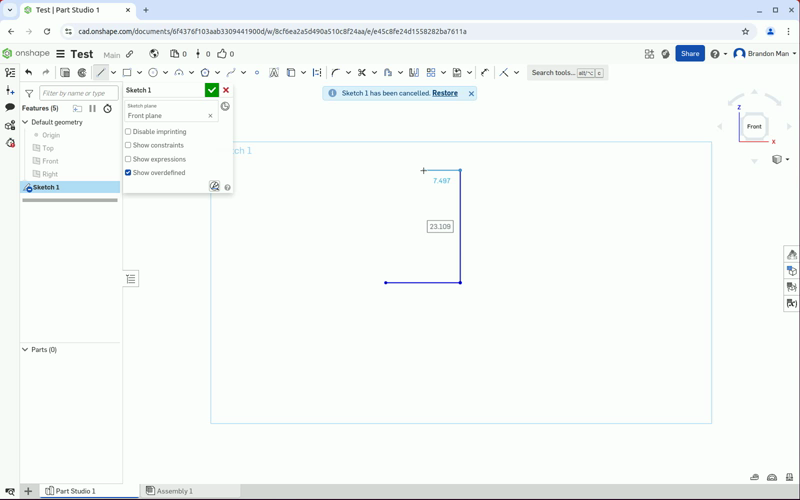
click(423, 170)
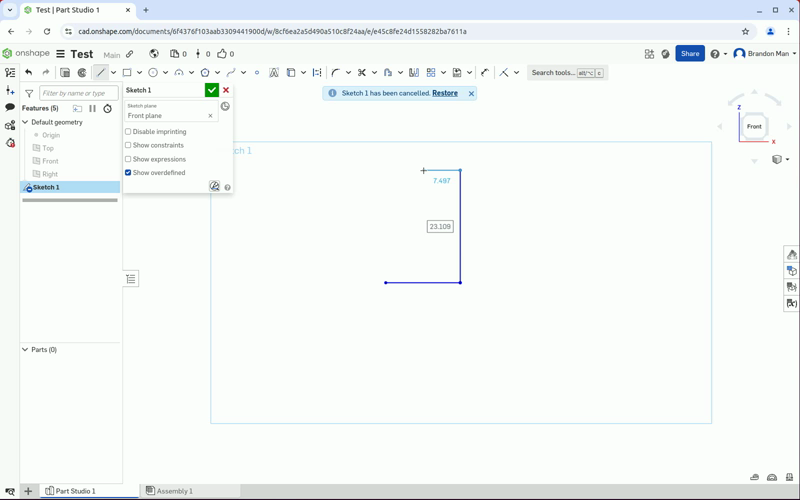
key_up(shift)
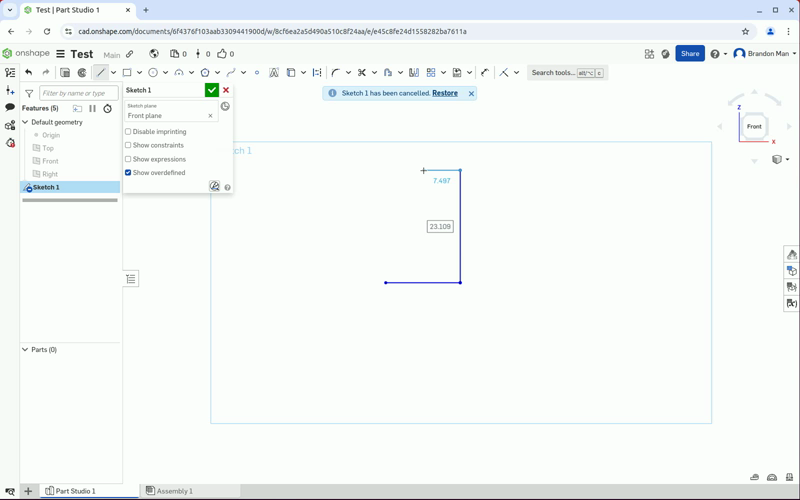
key_down(shift)
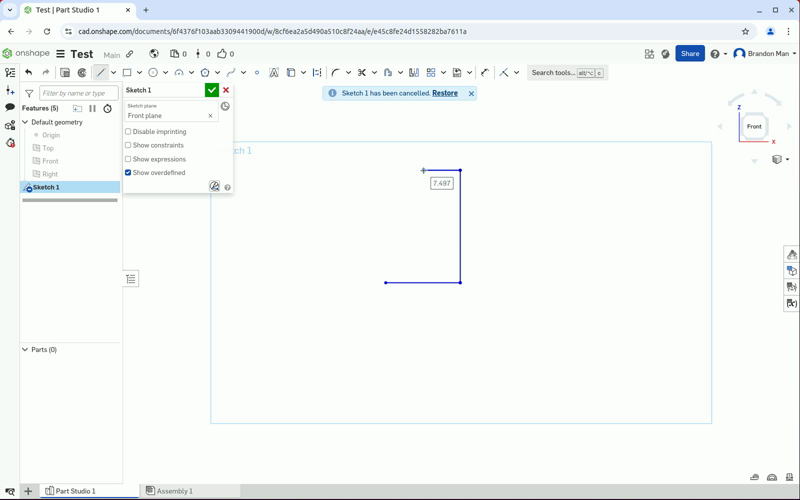
mouse_move(453, 170)
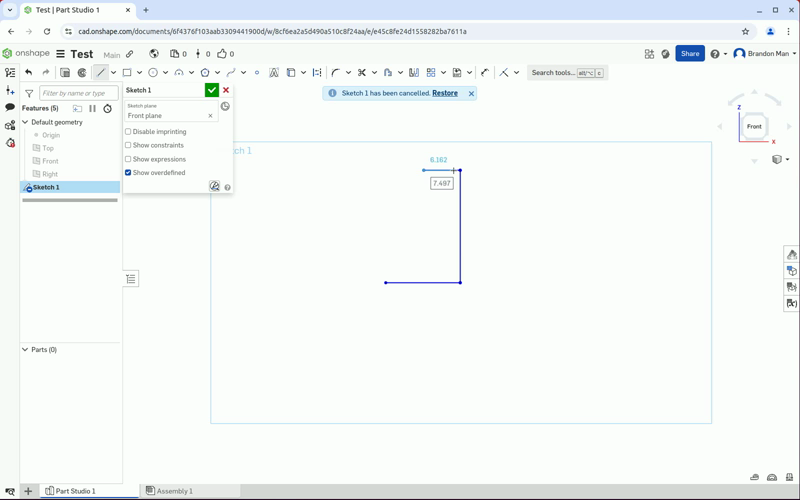
mouse_move(423, 208)
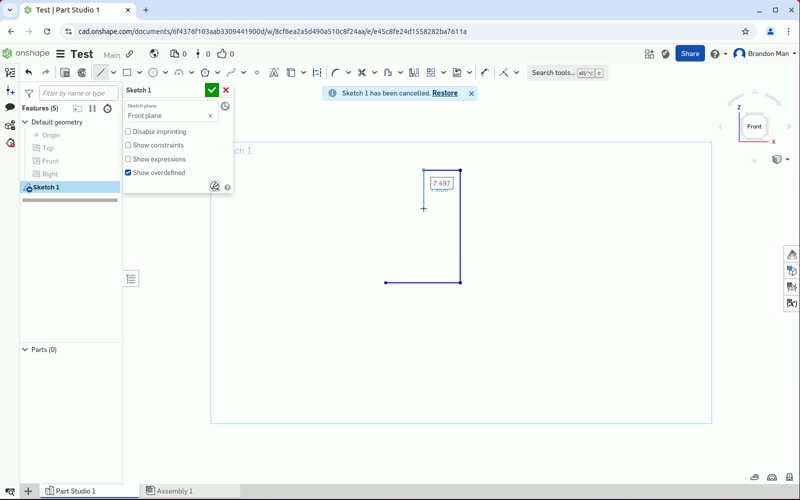
click(423, 208)
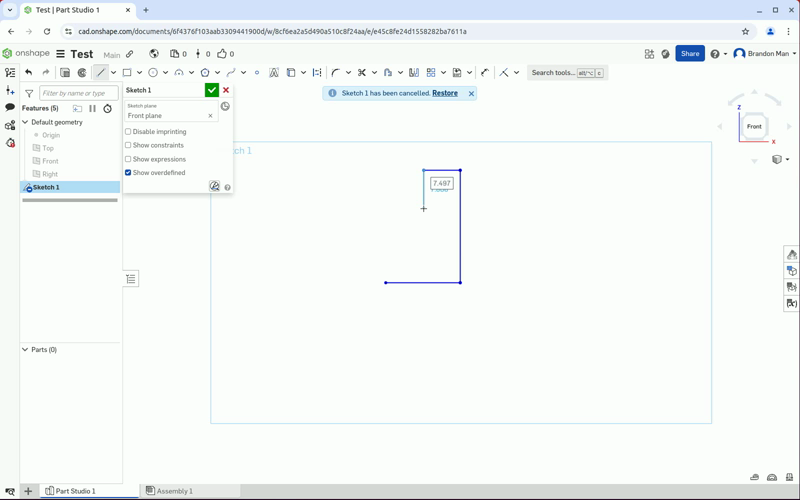
key_up(shift)
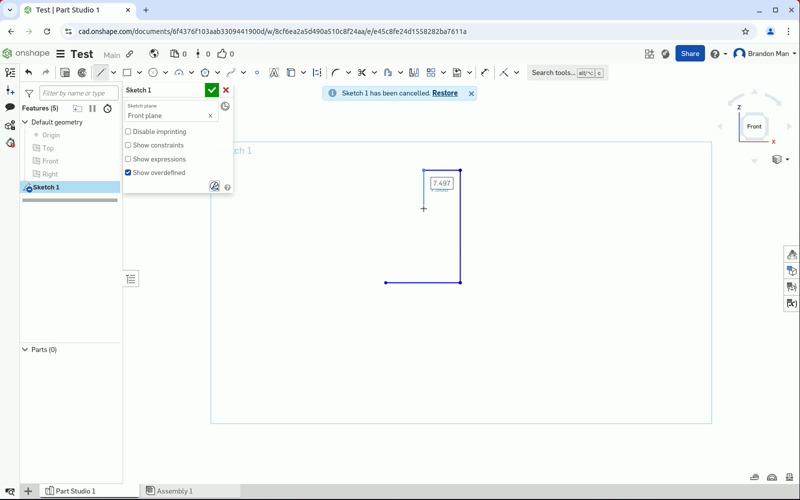
key_down(shift)
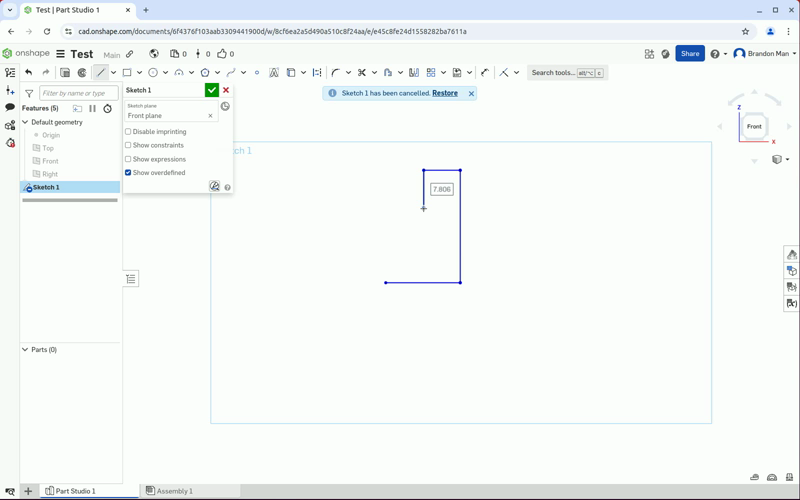
mouse_move(453, 208)
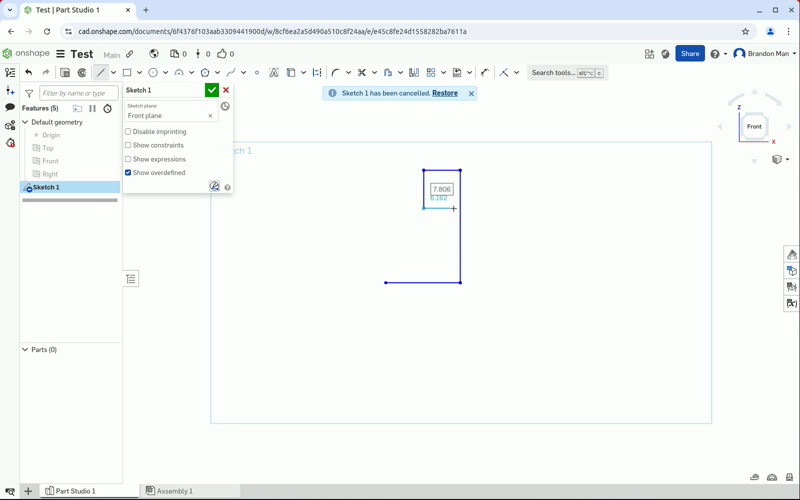
mouse_move(385, 208)
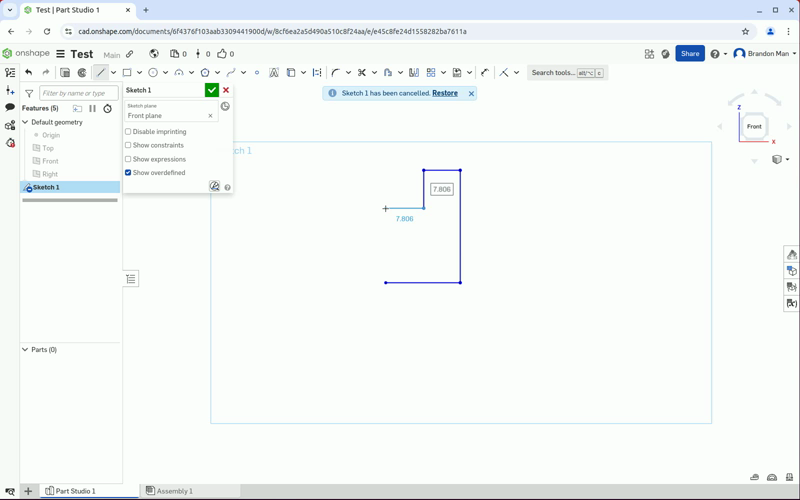
click(385, 208)
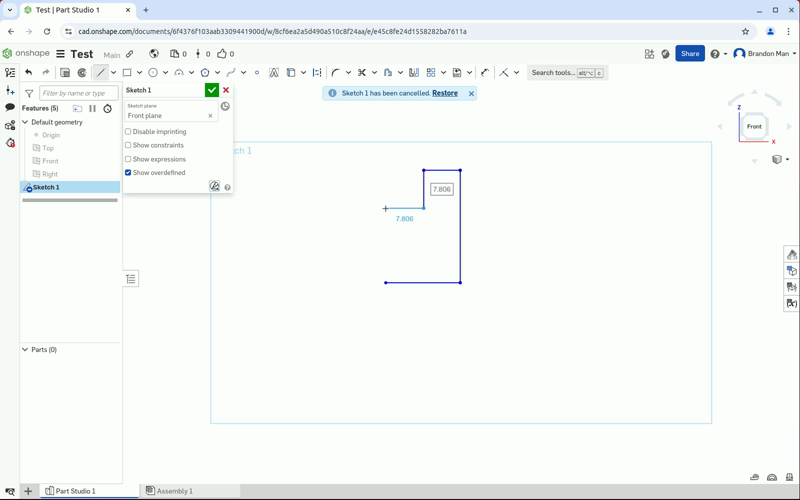
key_up(shift)
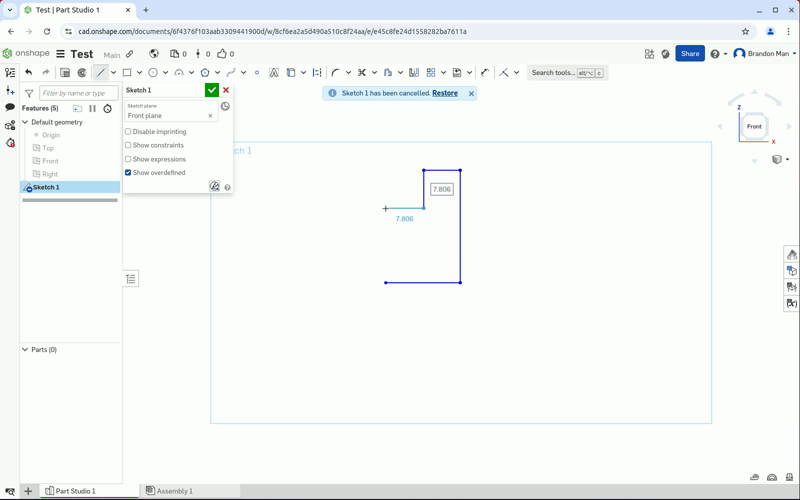
key_down(shift)
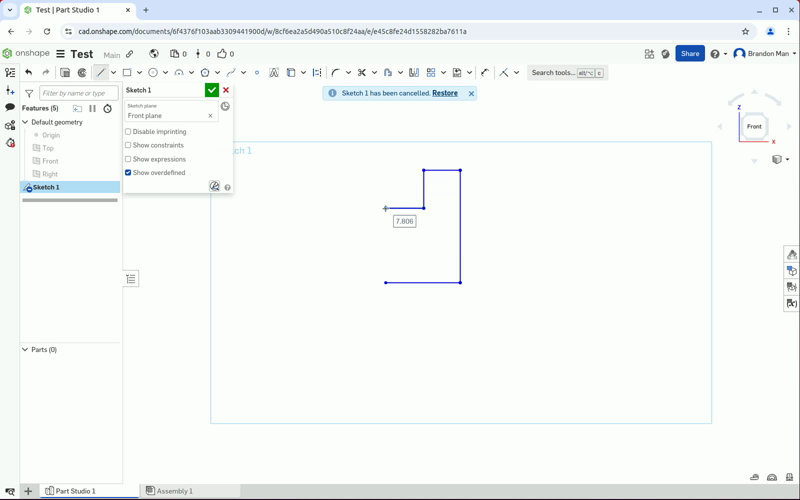
mouse_move(385, 282)
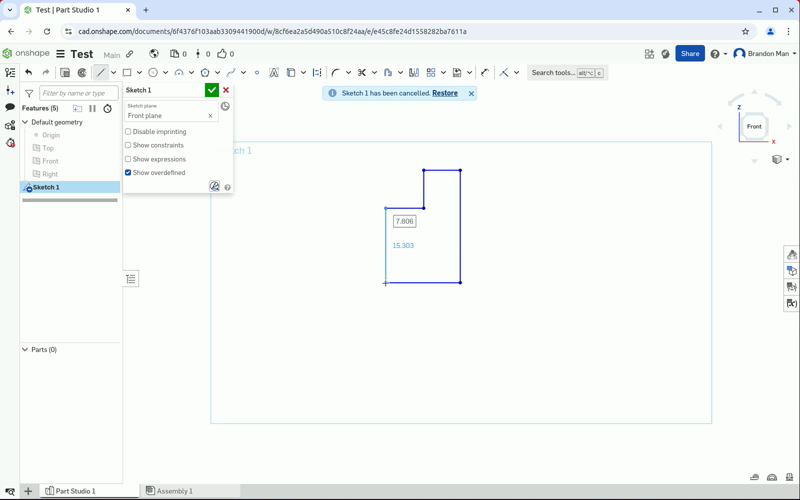
key_up(shift)
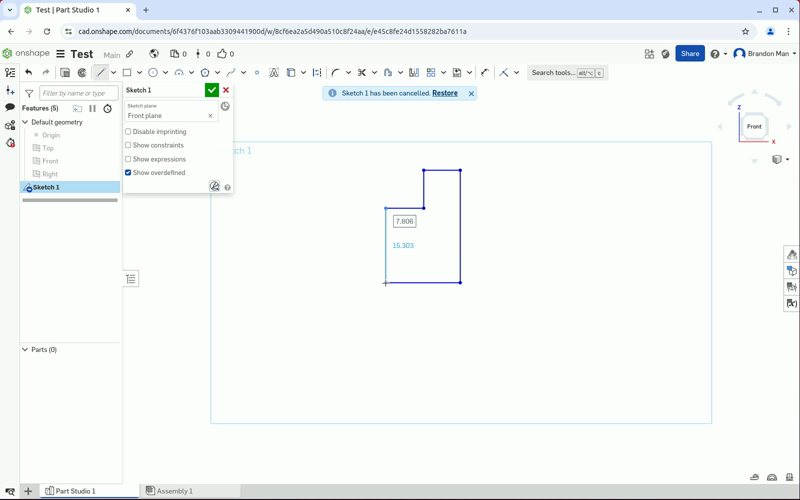
click(385, 282)
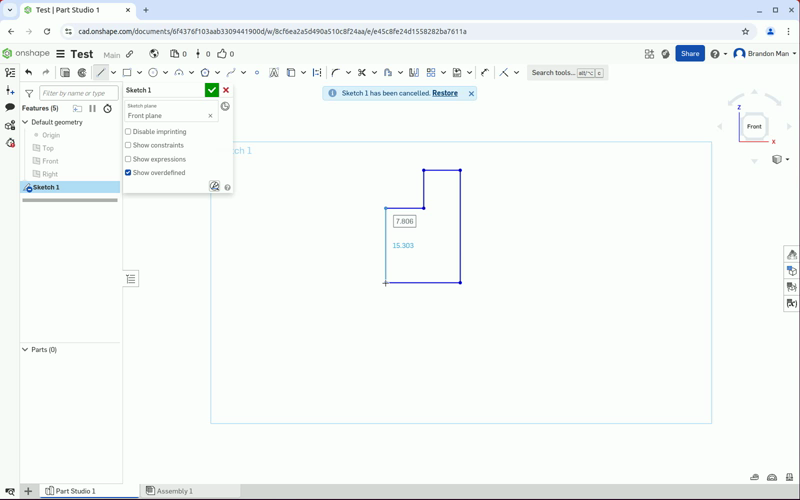
key(esc)
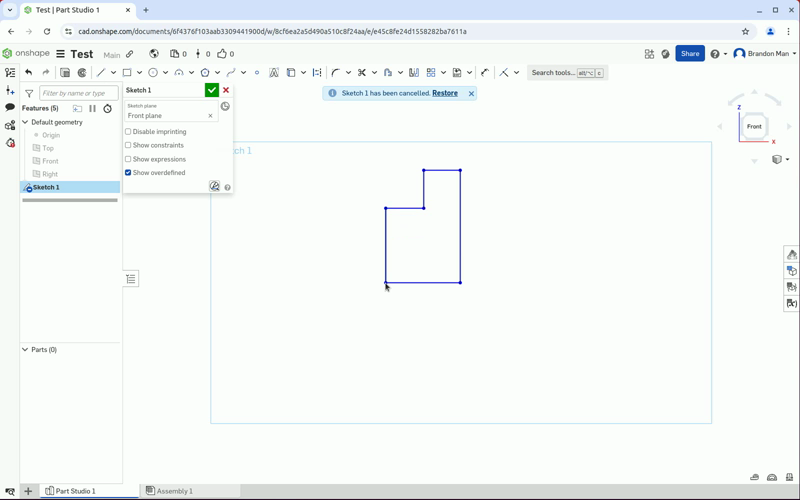
mouse_move(429, 226)
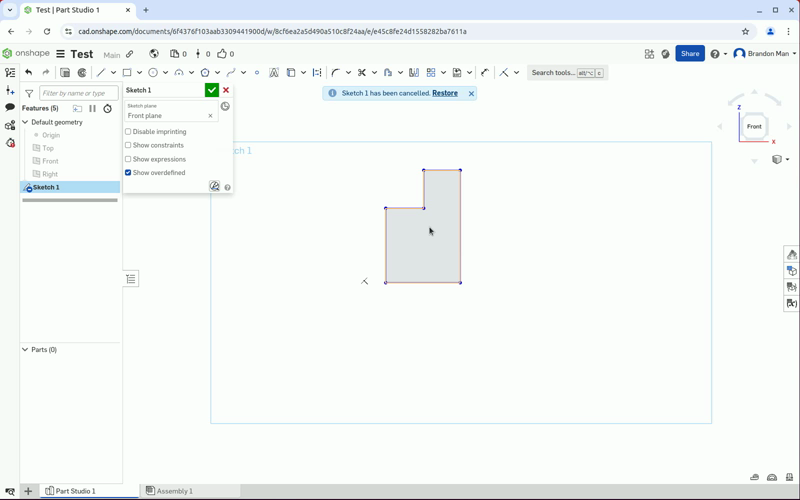
click(429, 226)
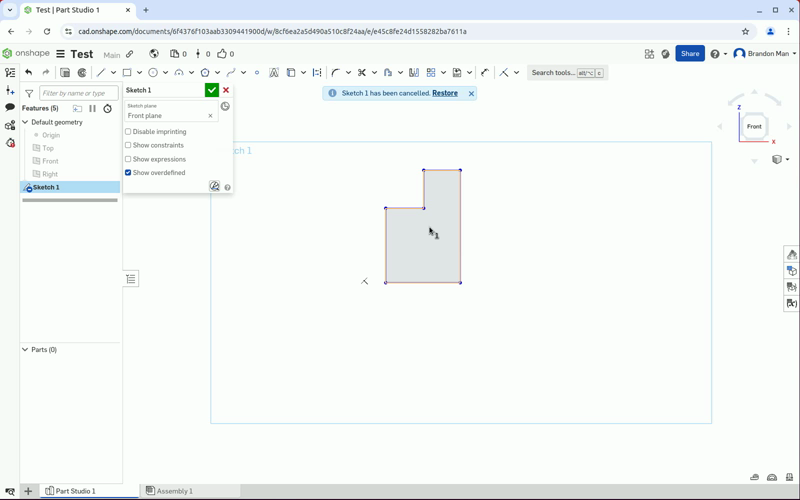
mouse_move(73, 352)
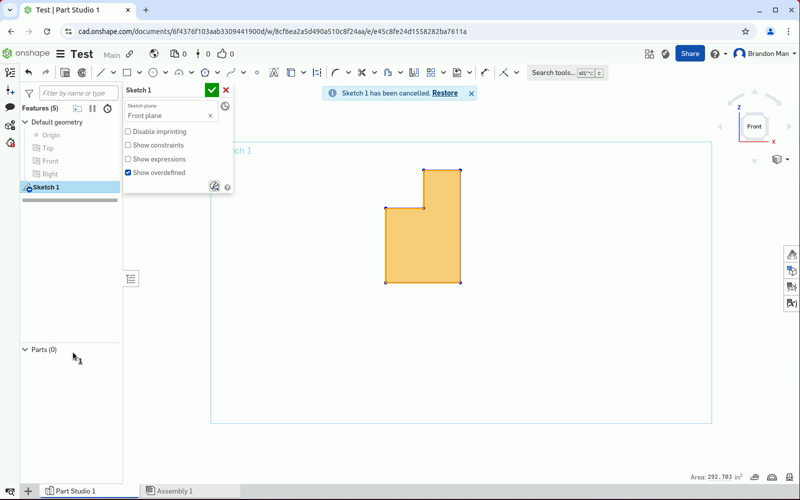
key(shift+y)
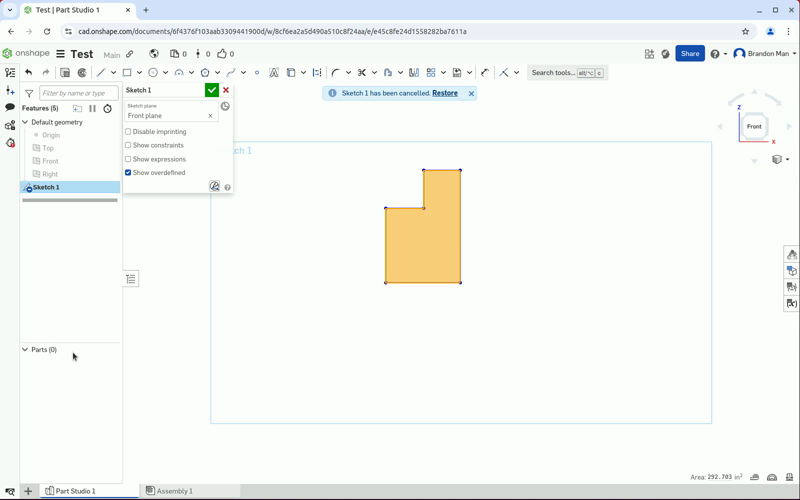
key(shift+e)
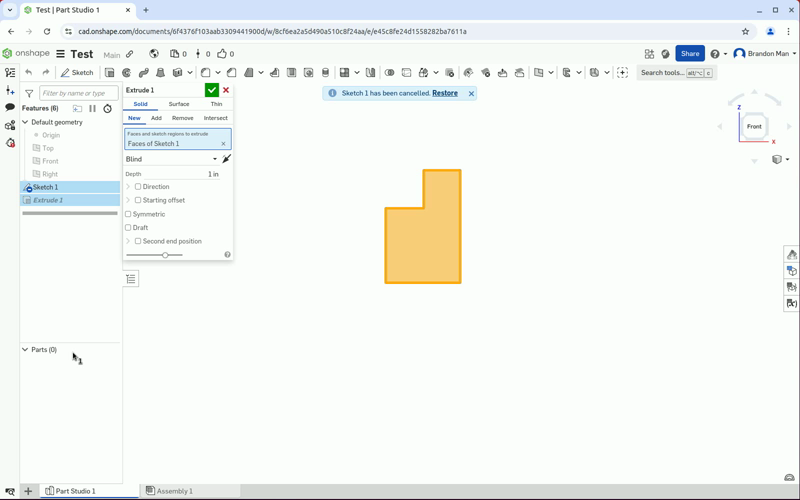
mouse_move(143, 106)
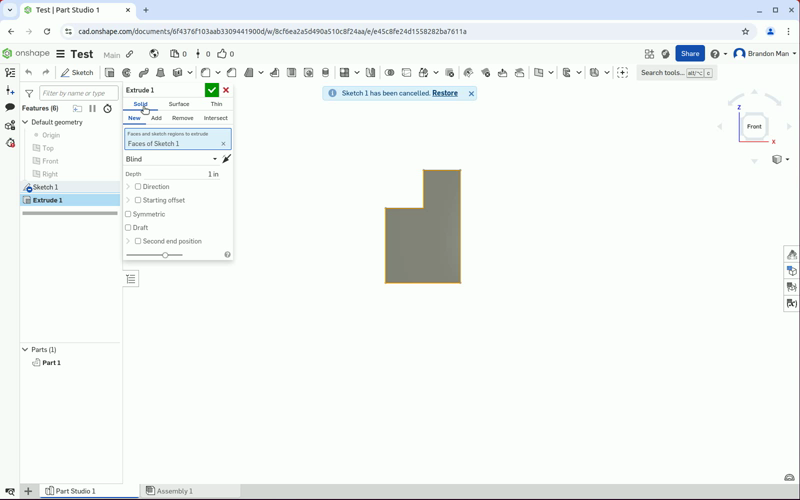
click(143, 106)
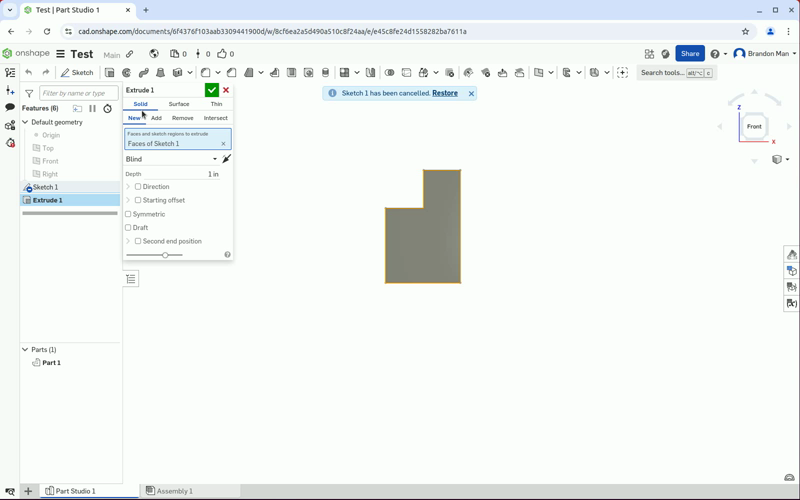
mouse_move(137, 120)
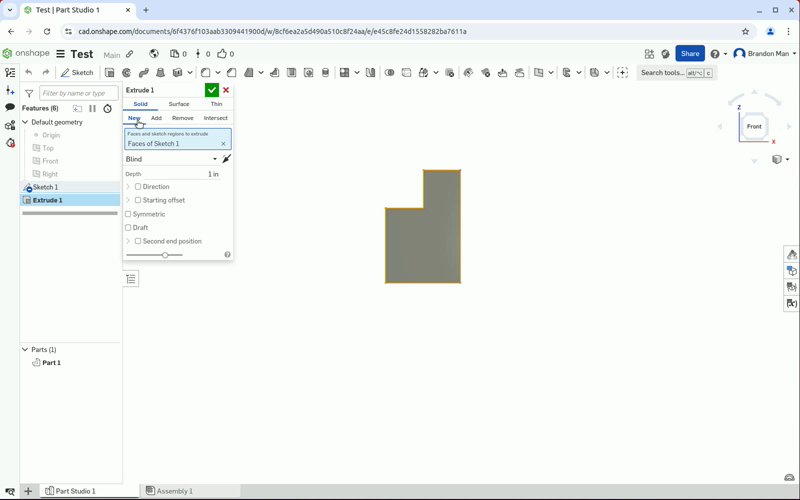
click(137, 120)
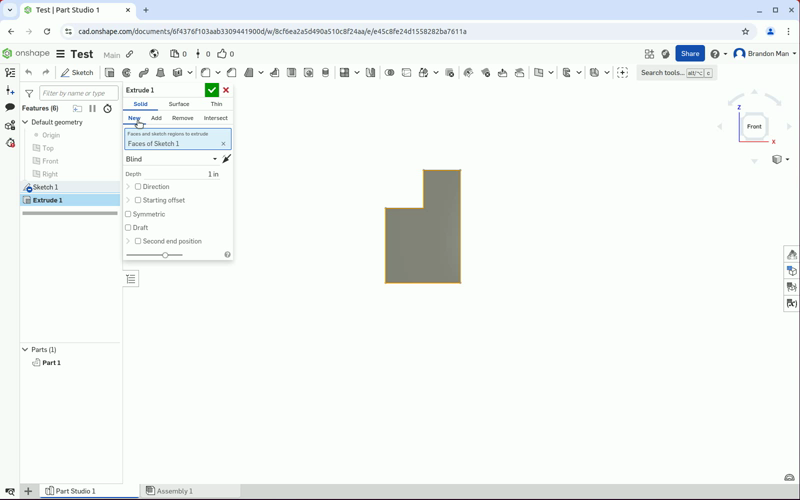
key(tab, 4)
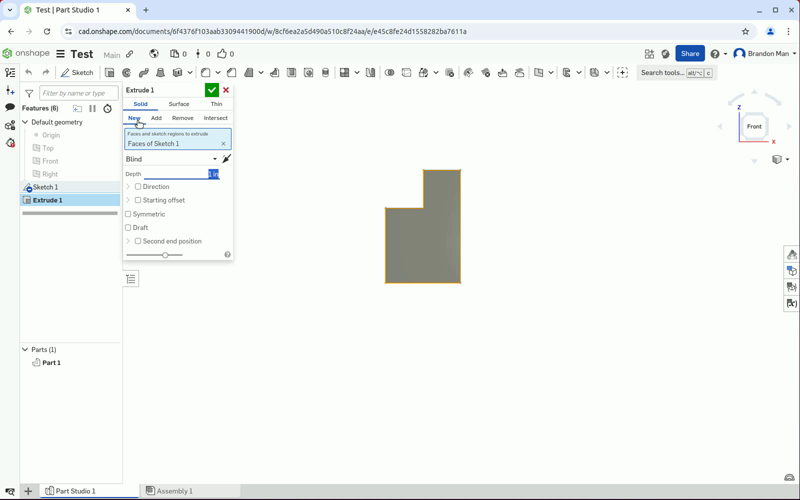
text(7.703)
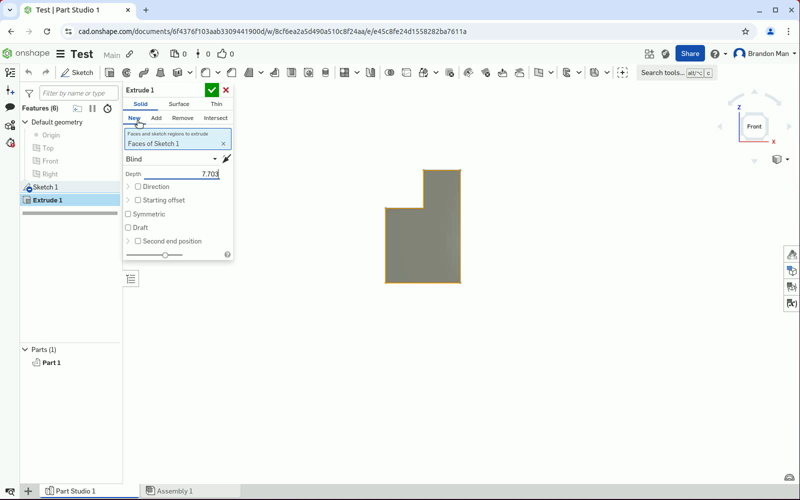
key(enter)
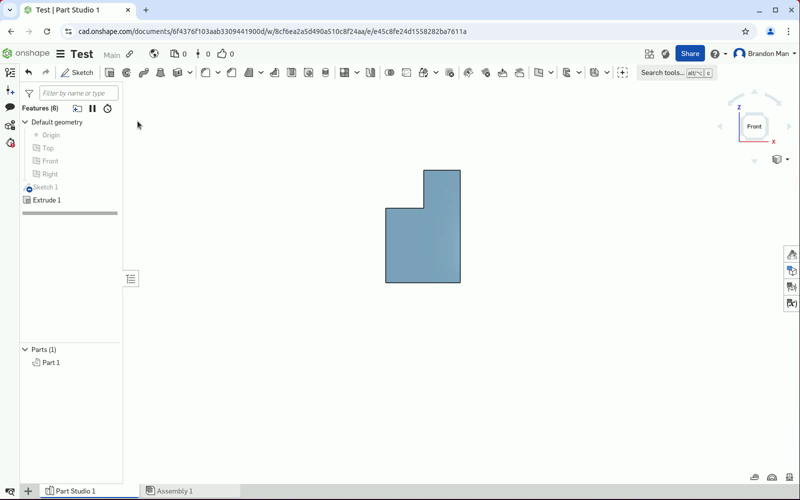
key(shift+h)
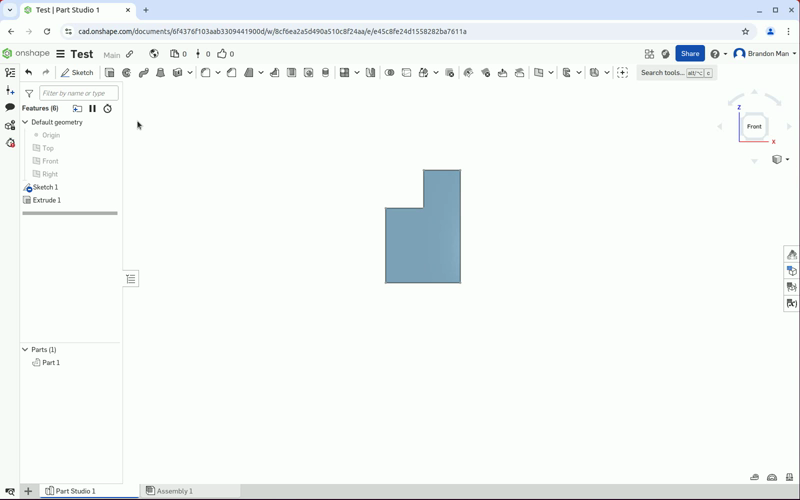
key(shift+h)
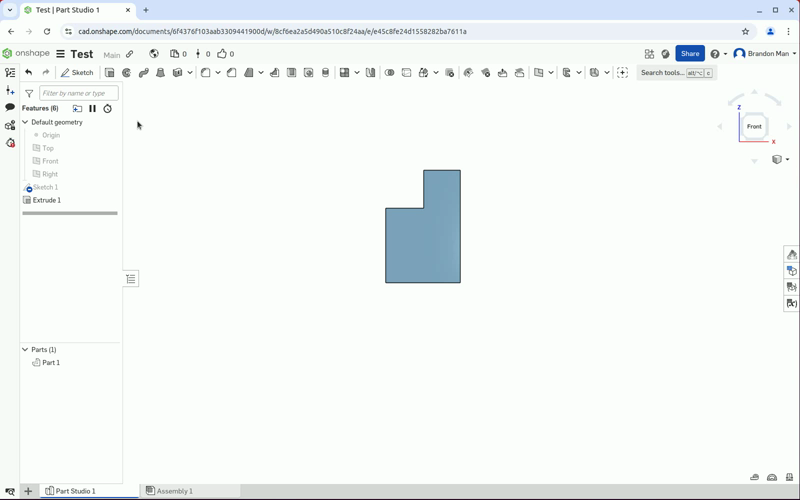
mouse_move(73, 189)
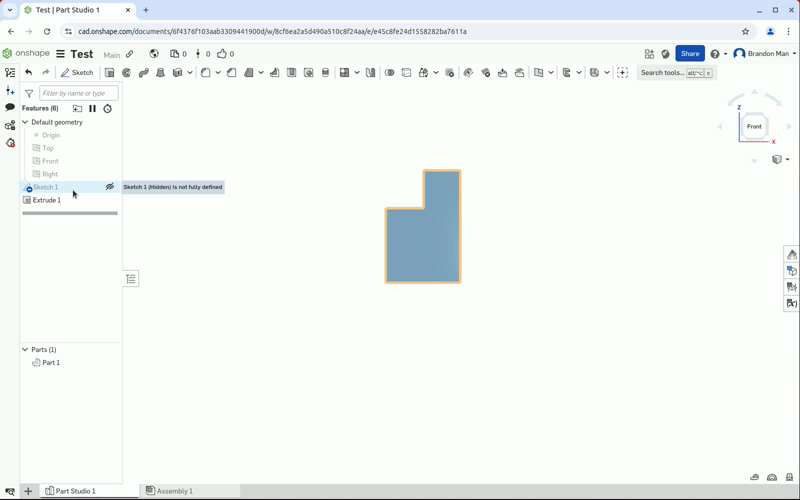
click(73, 189)
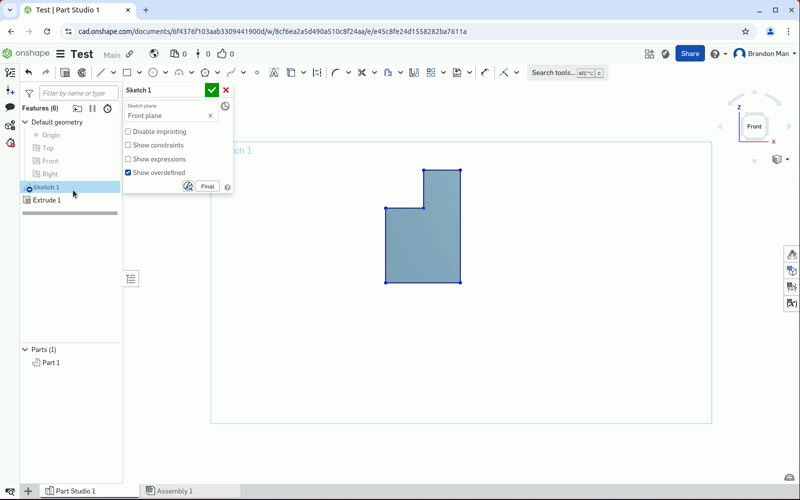
mouse_move(229, 92)
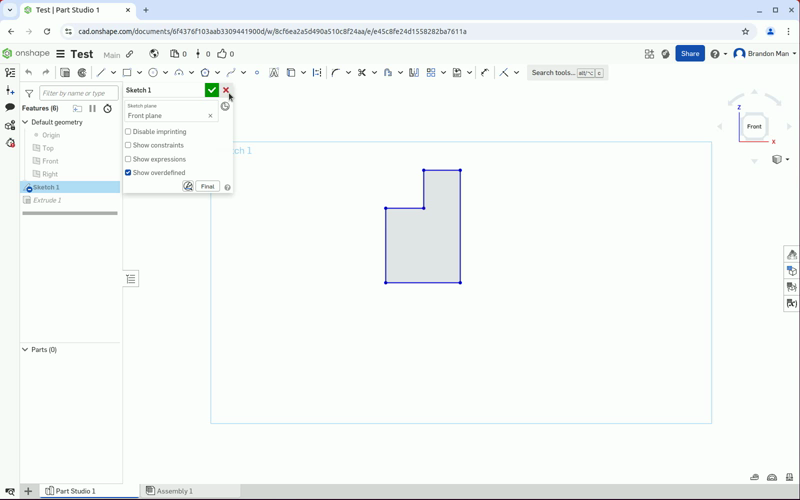
click(229, 92)
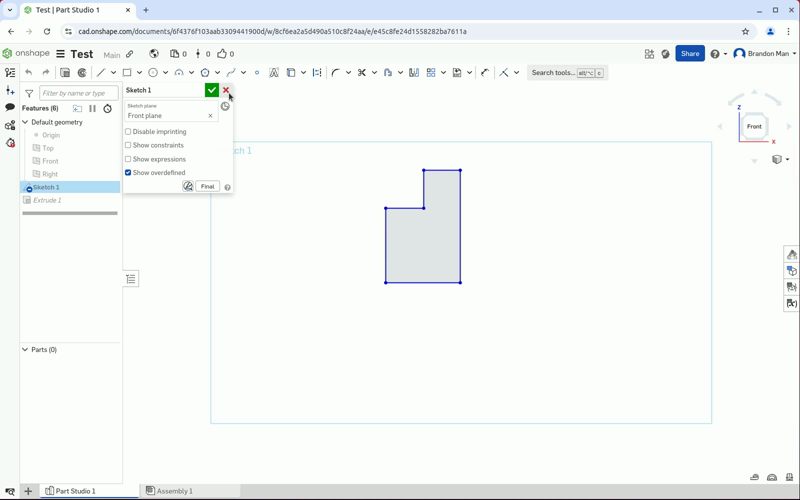
key(shift+s)
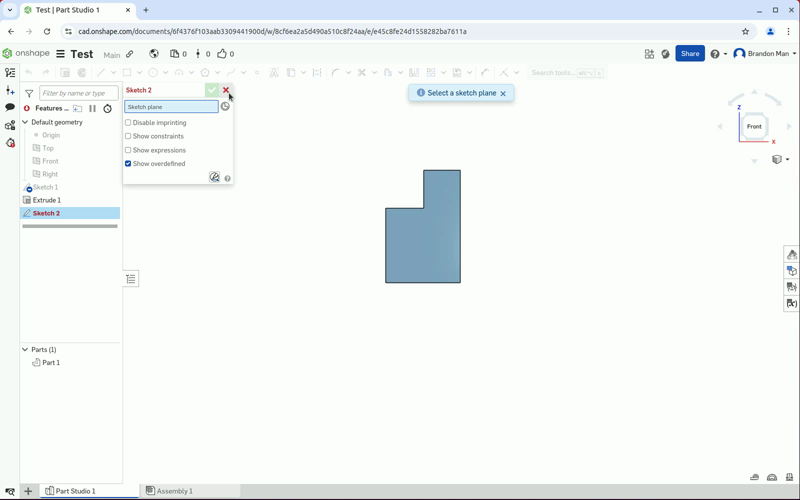
mouse_move(73, 163)
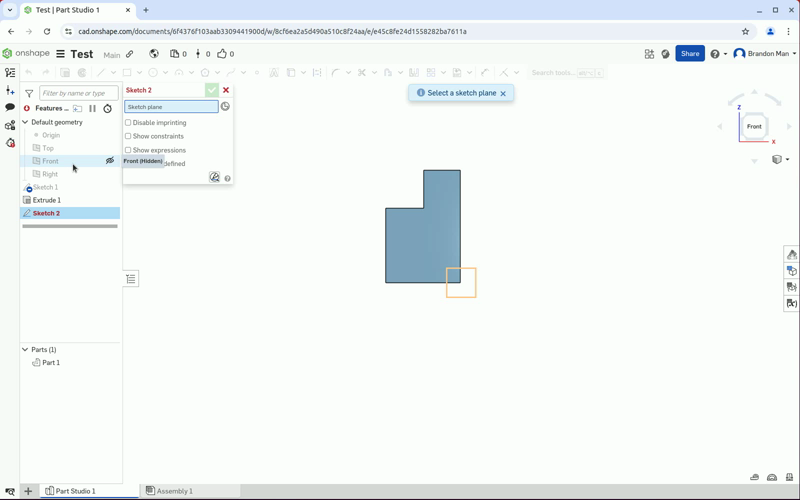
click(73, 163)
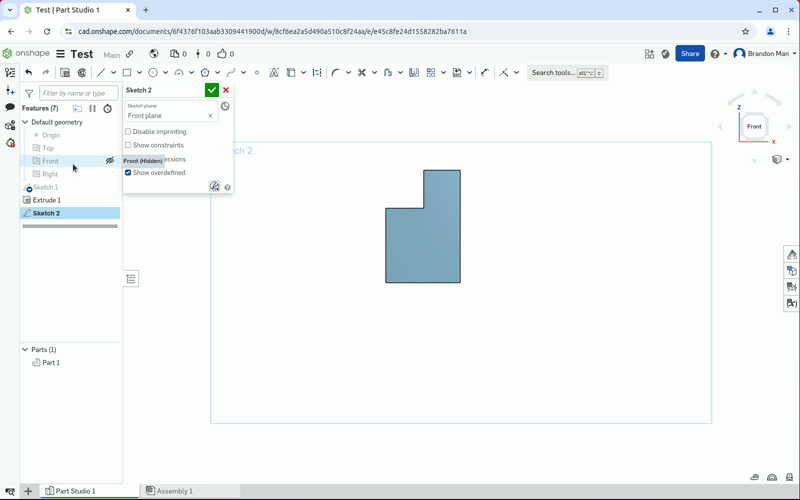
mouse_move(73, 352)
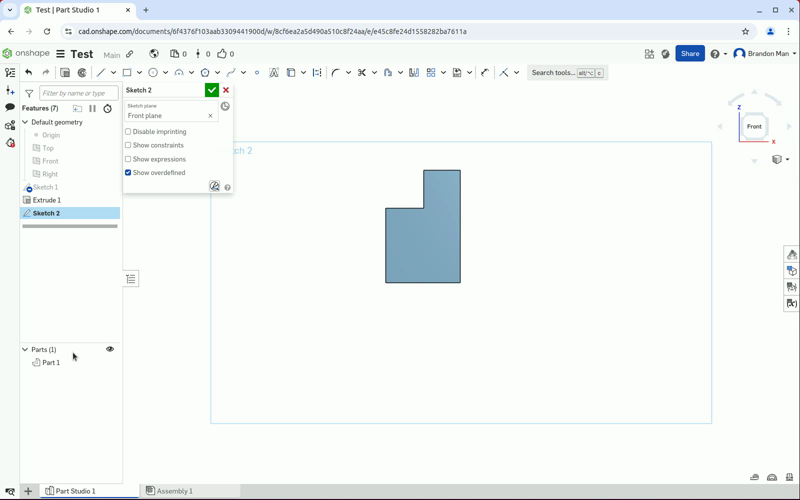
key(y)
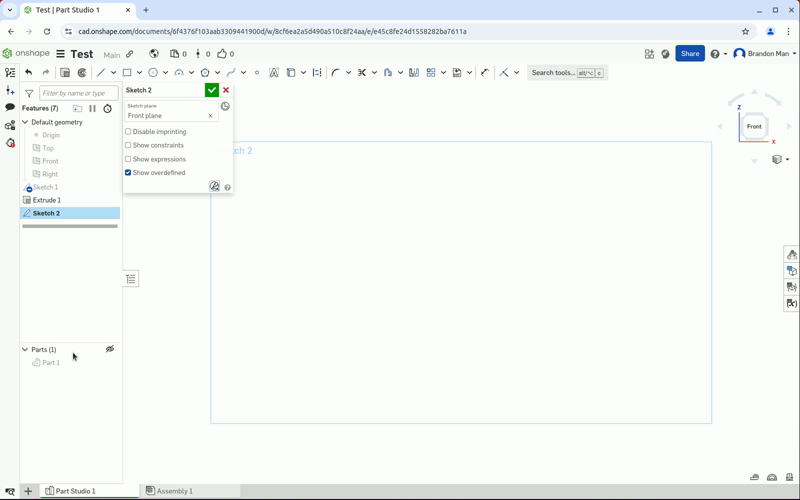
key(l)
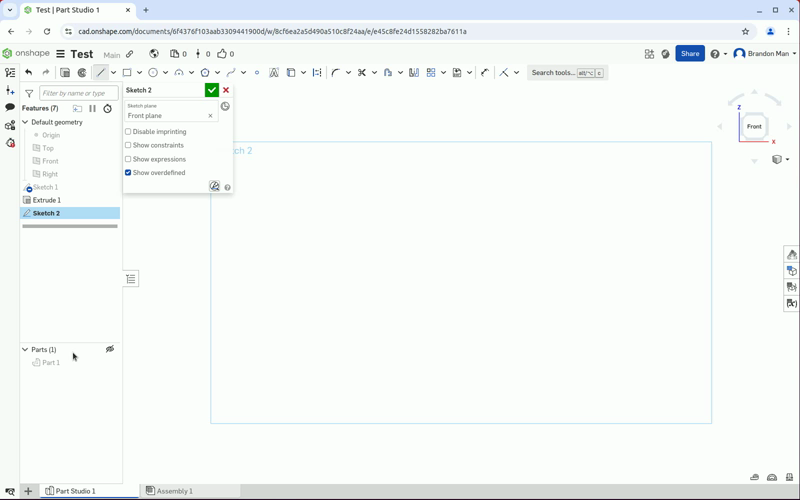
key_down(shift)
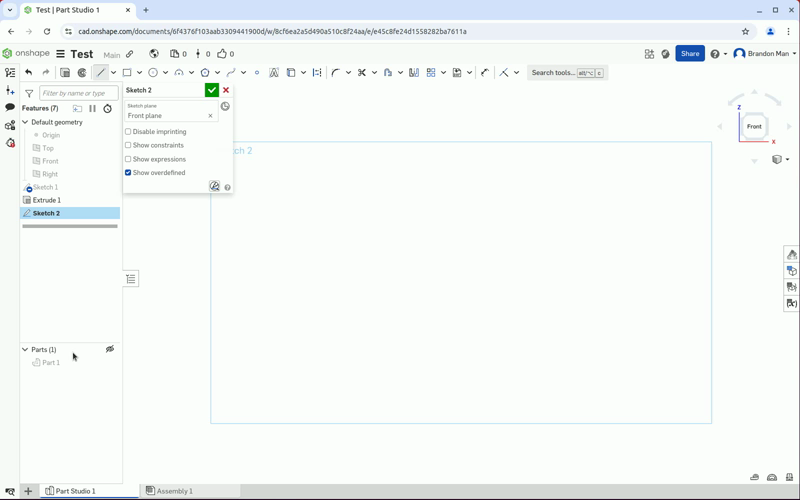
mouse_move(423, 245)
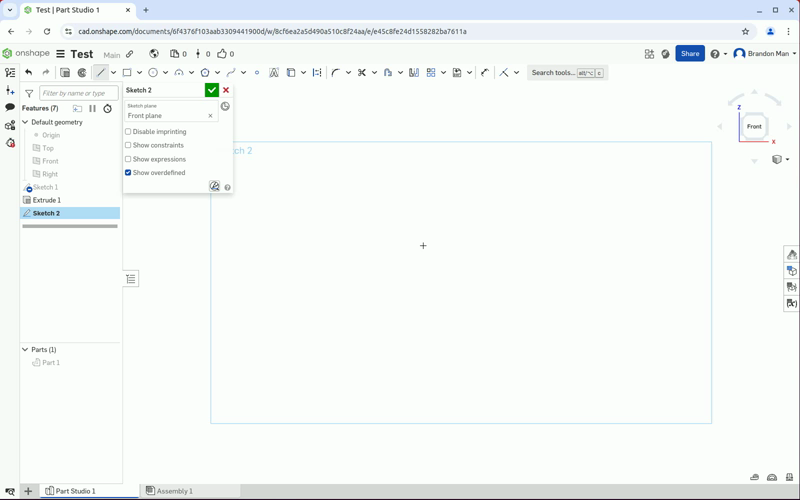
click(423, 245)
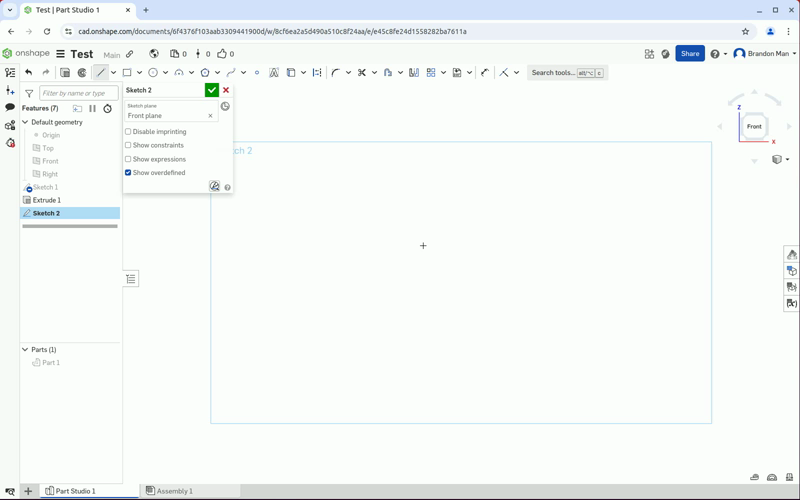
key_up(shift)
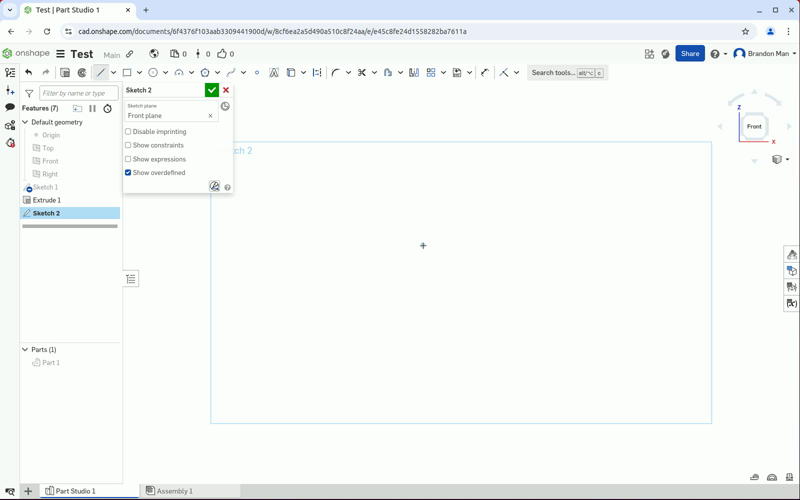
key_down(shift)
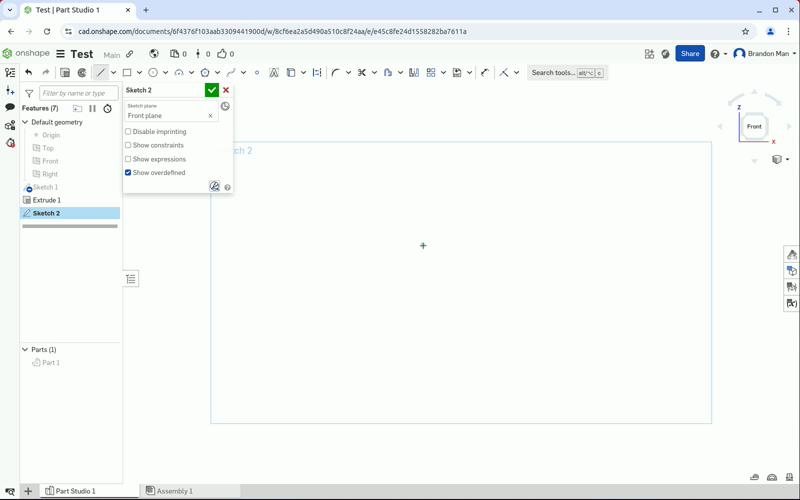
mouse_move(453, 245)
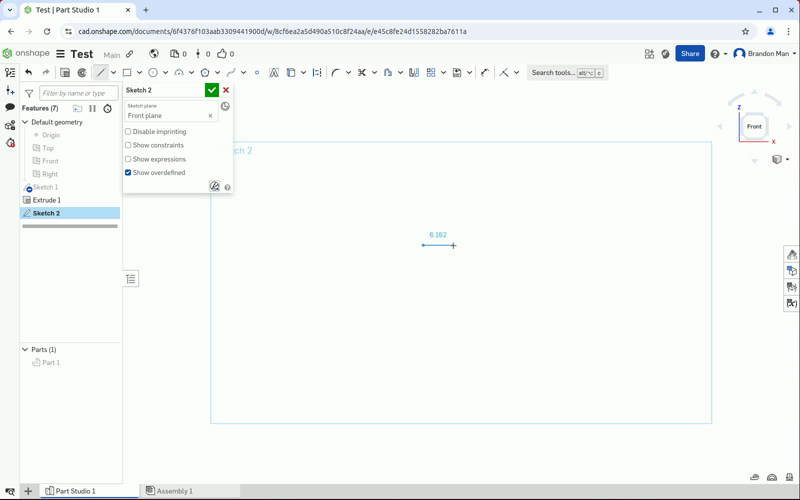
mouse_move(461, 245)
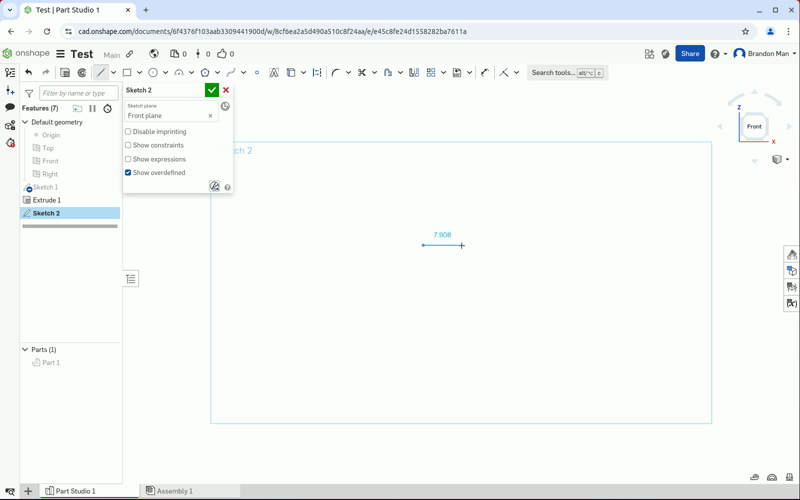
click(461, 245)
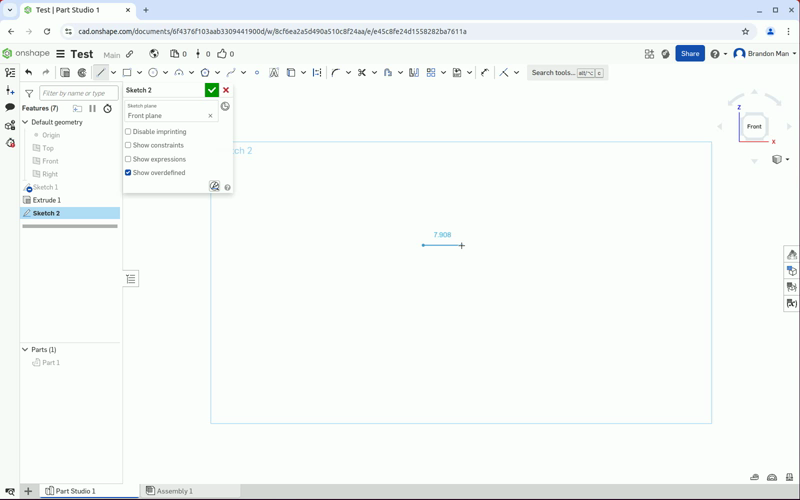
key_up(shift)
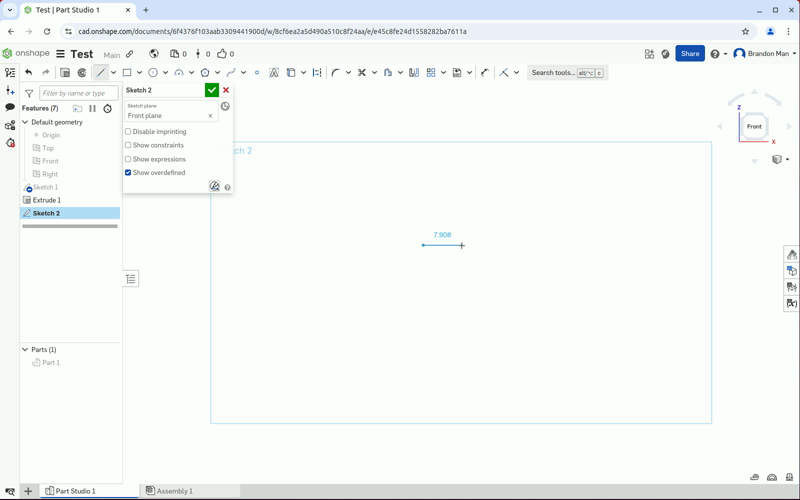
key_down(shift)
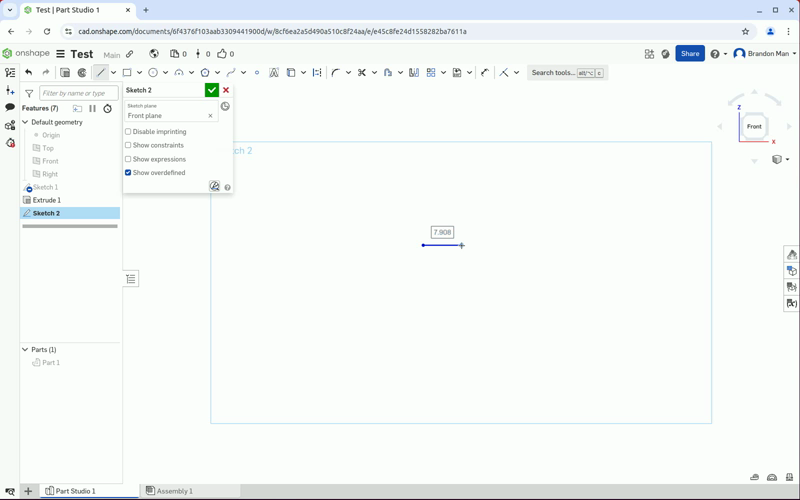
mouse_move(491, 245)
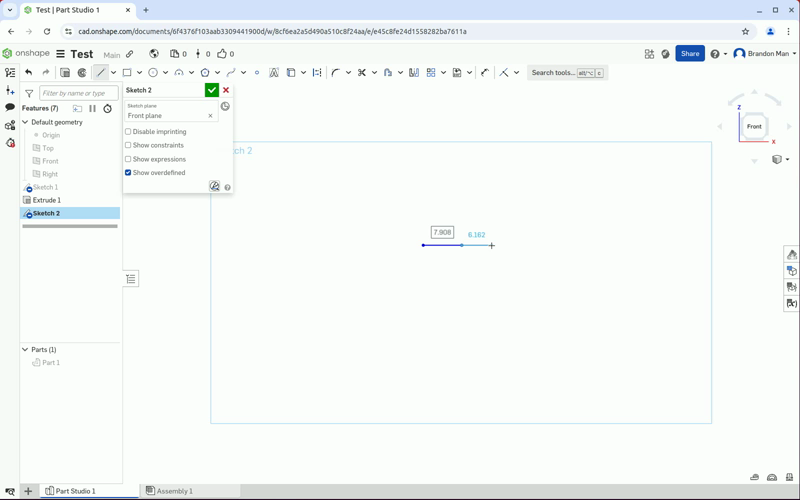
mouse_move(461, 207)
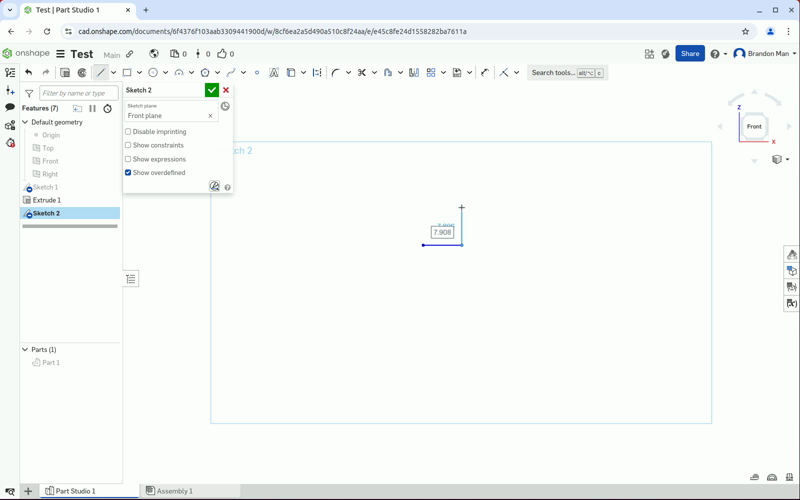
click(461, 207)
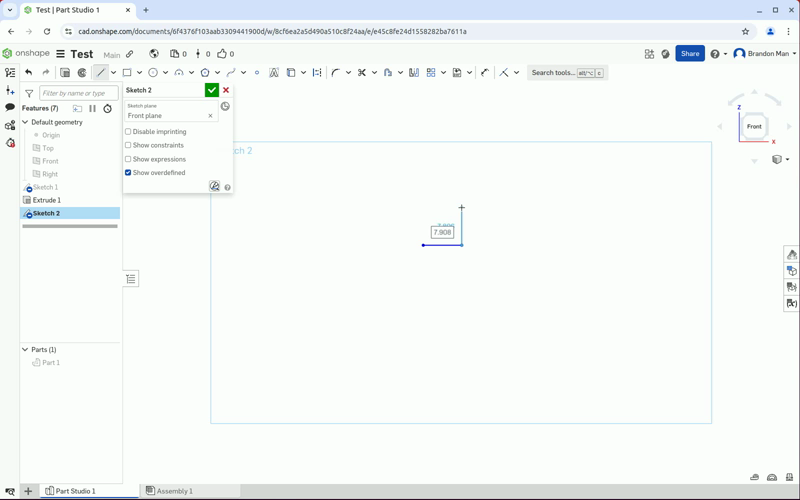
key_up(shift)
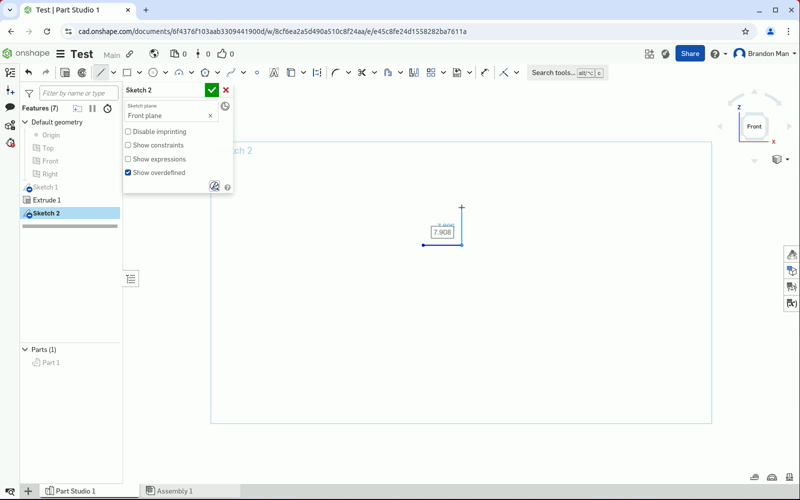
key_down(shift)
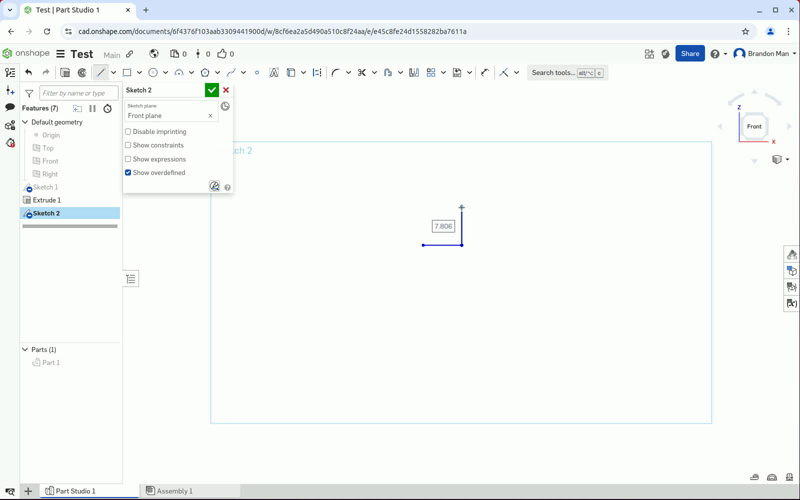
mouse_move(491, 207)
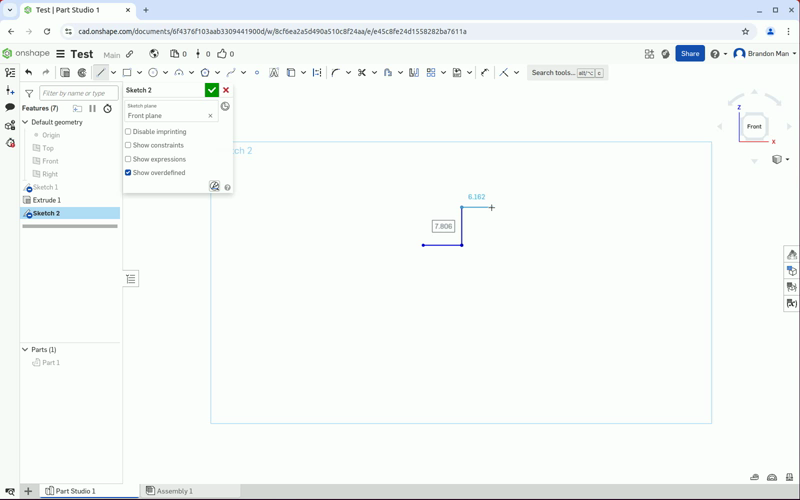
mouse_move(423, 207)
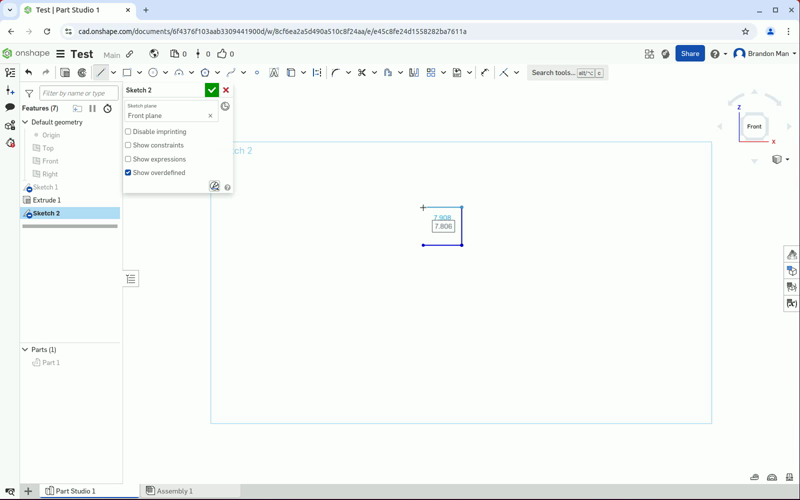
click(423, 207)
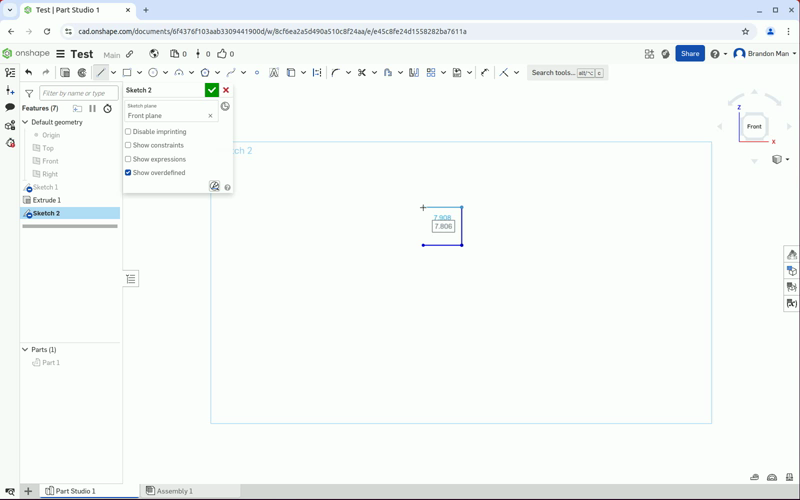
key_up(shift)
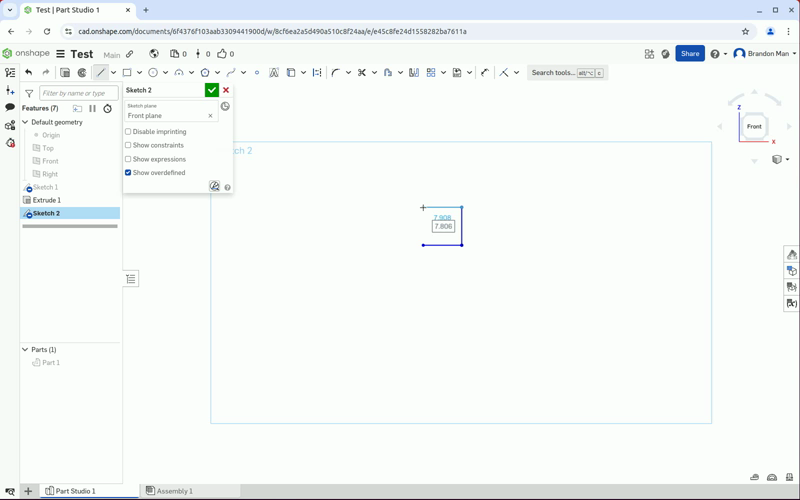
mouse_move(453, 207)
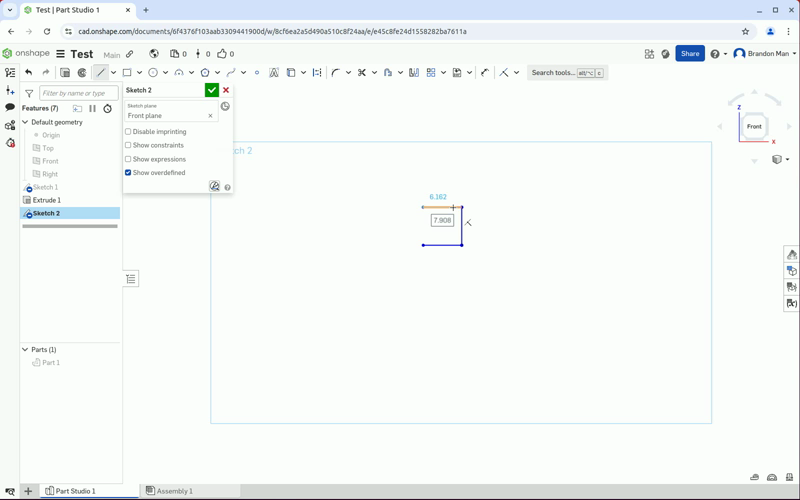
key_down(shift)
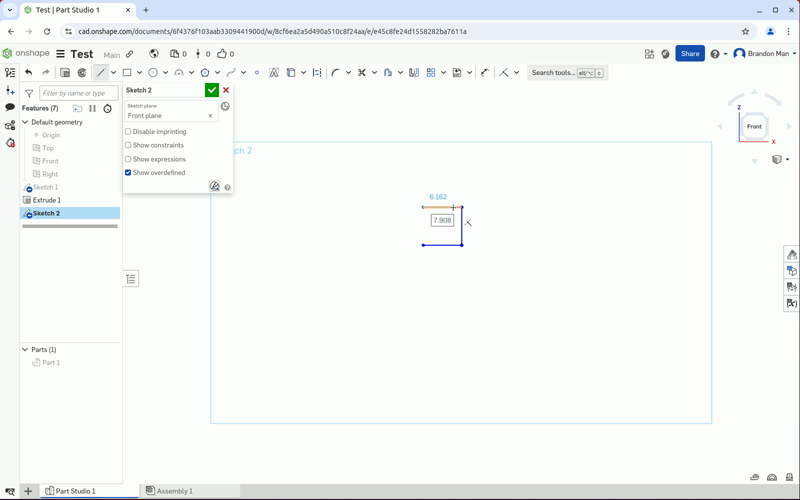
mouse_move(423, 245)
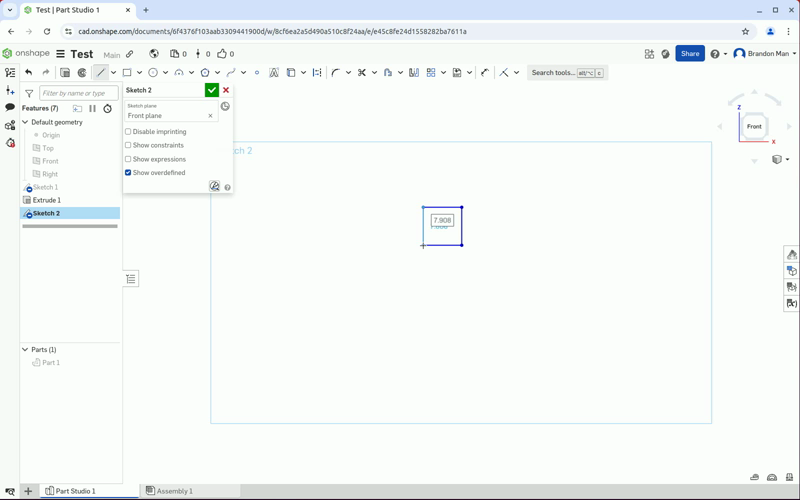
key_up(shift)
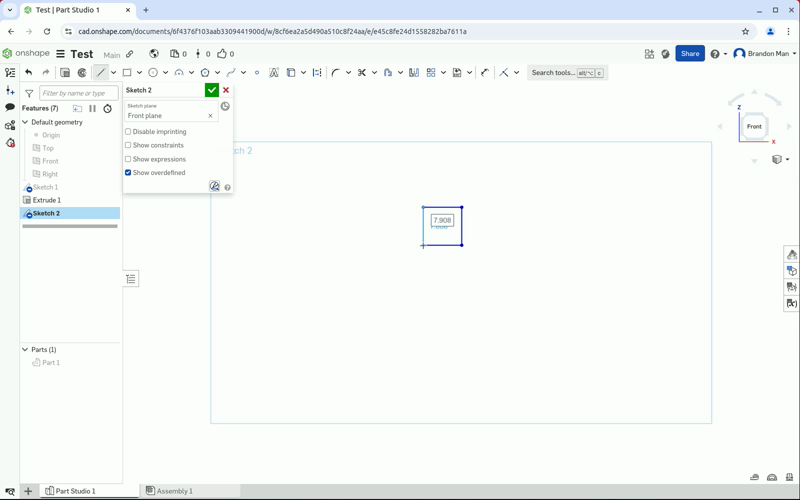
click(423, 245)
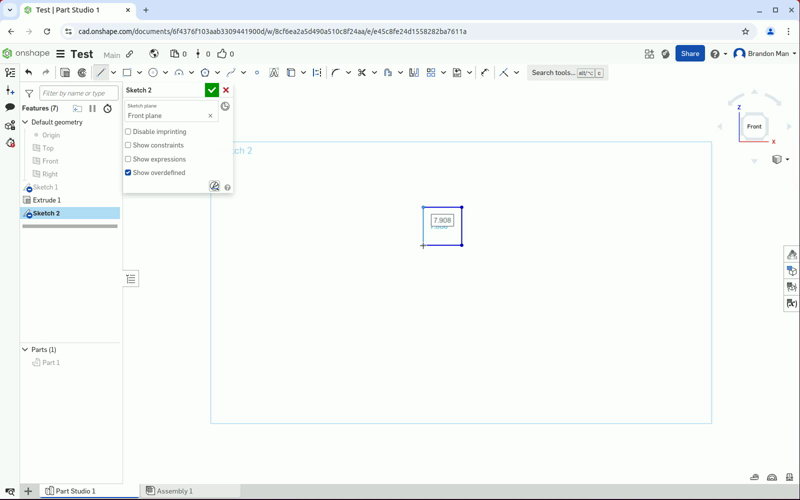
key(esc)
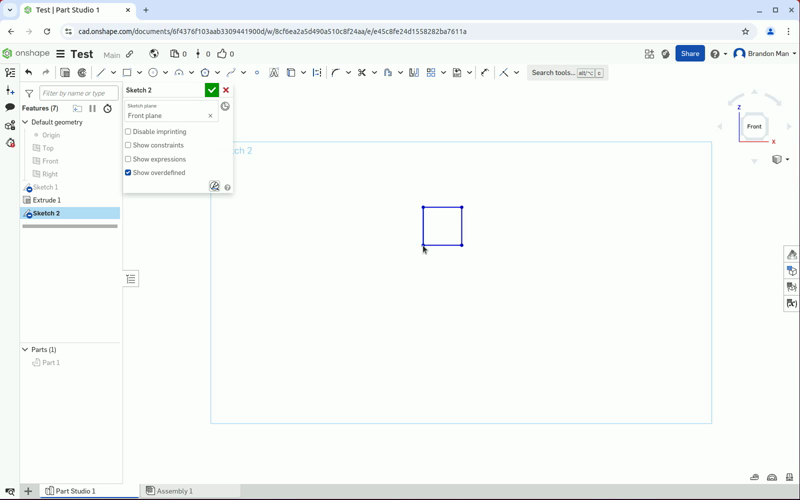
mouse_move(441, 209)
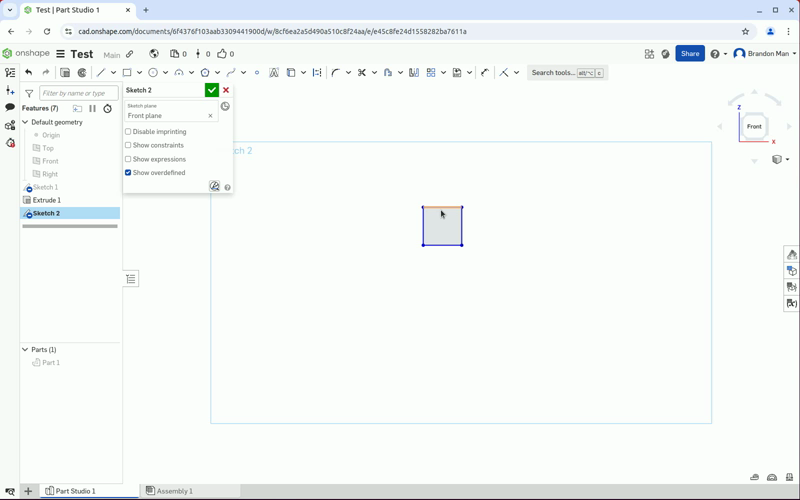
scroll(6)
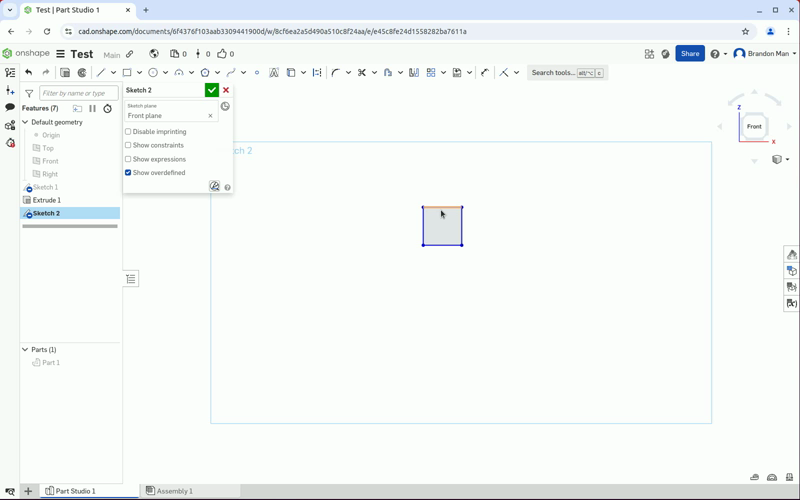
scroll(6)
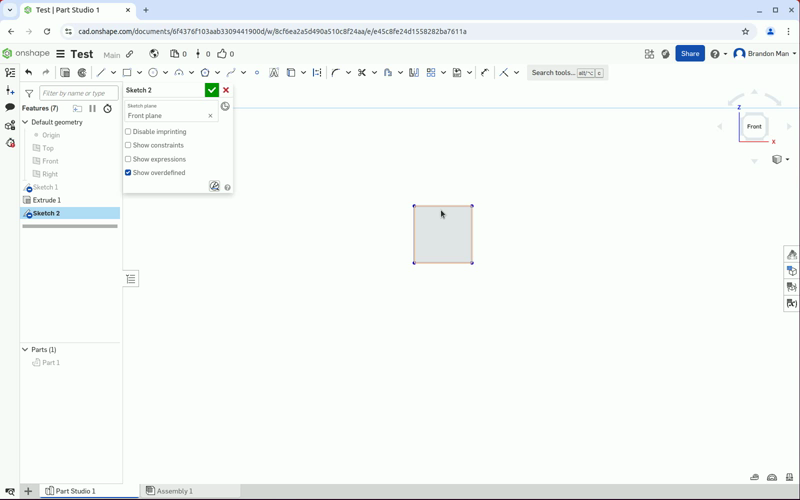
scroll(6)
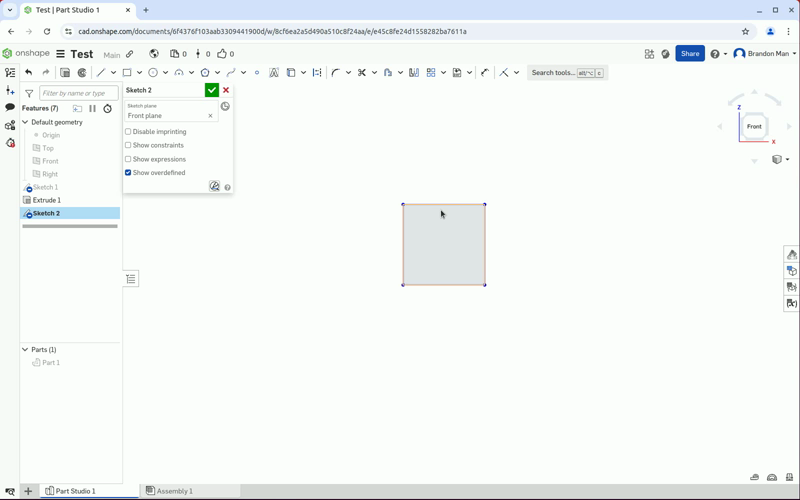
scroll(6)
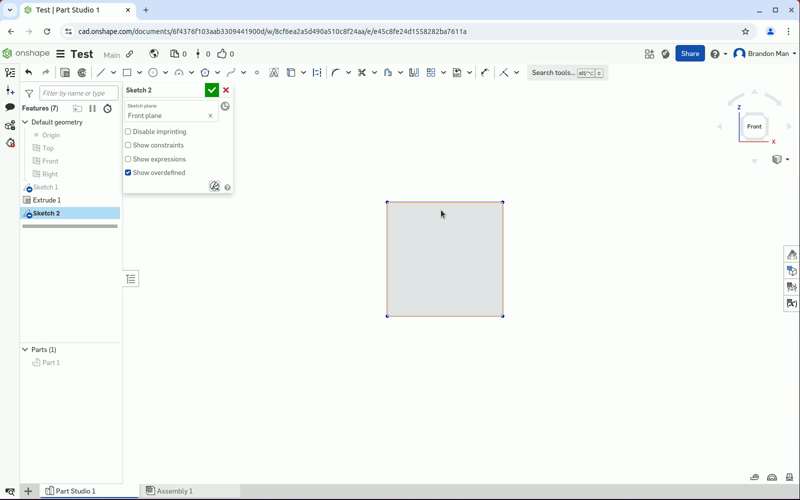
scroll(6)
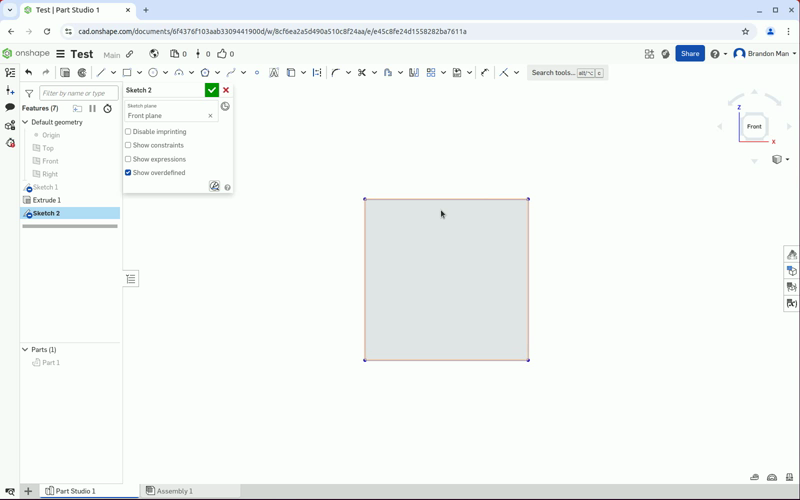
scroll(6)
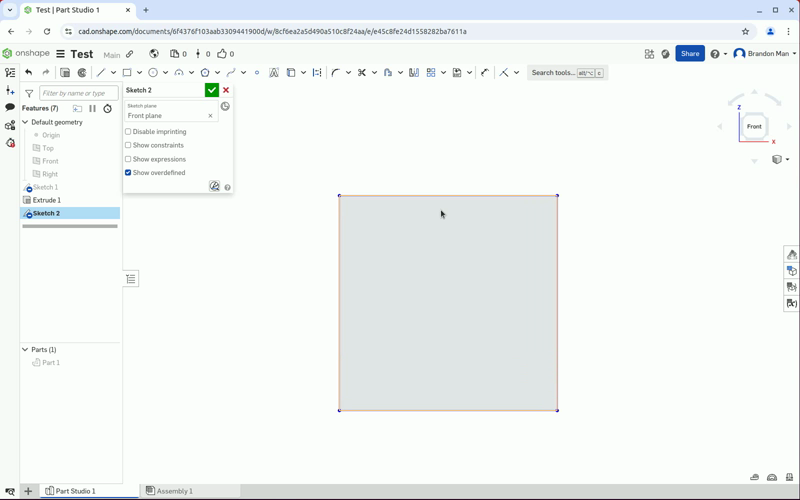
scroll(6)
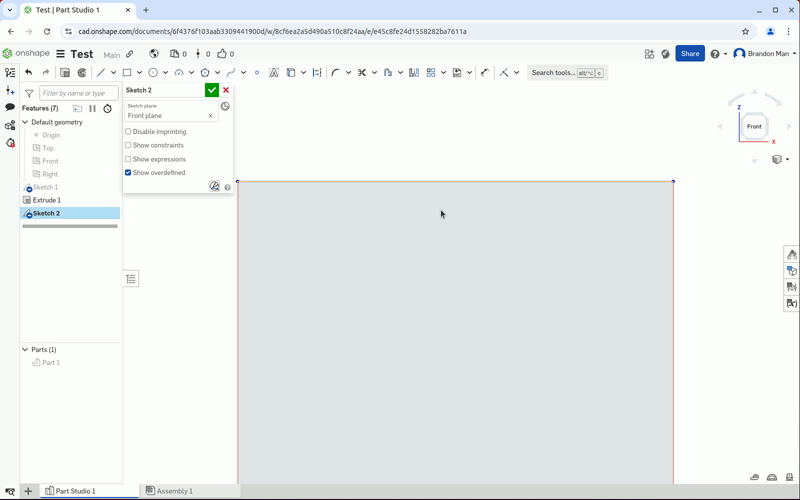
click(441, 209)
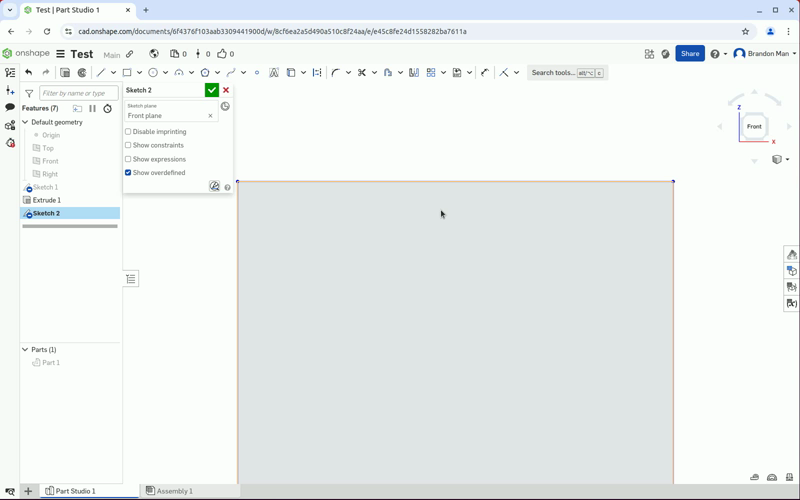
scroll(-6)
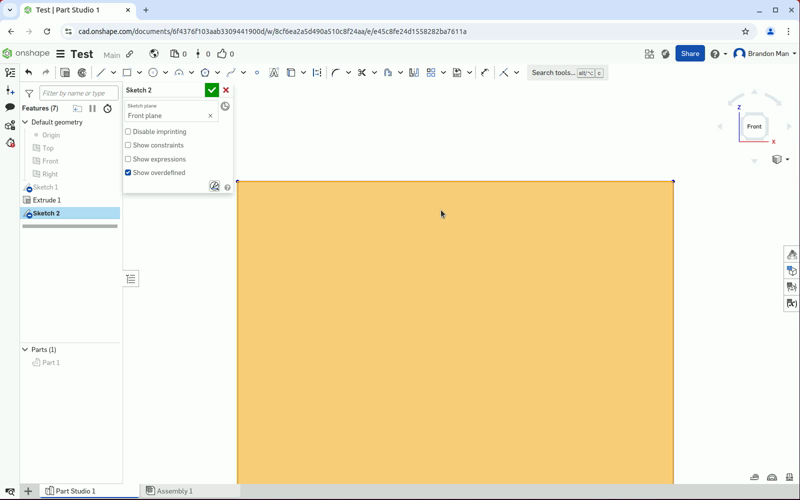
scroll(-6)
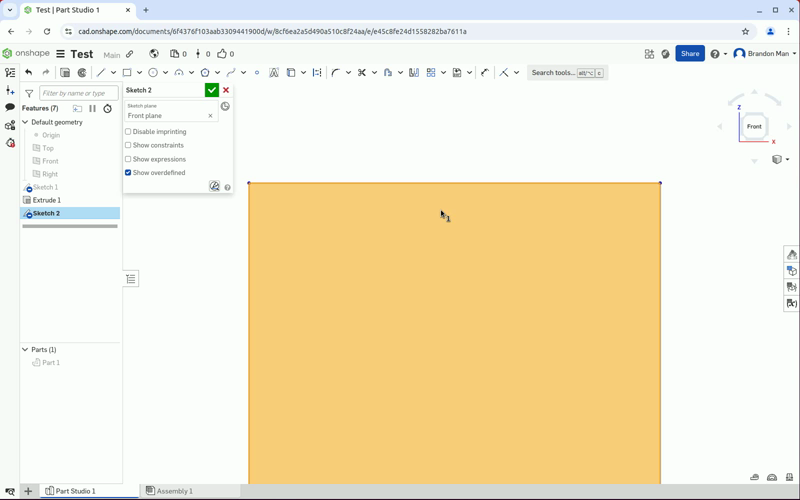
scroll(-6)
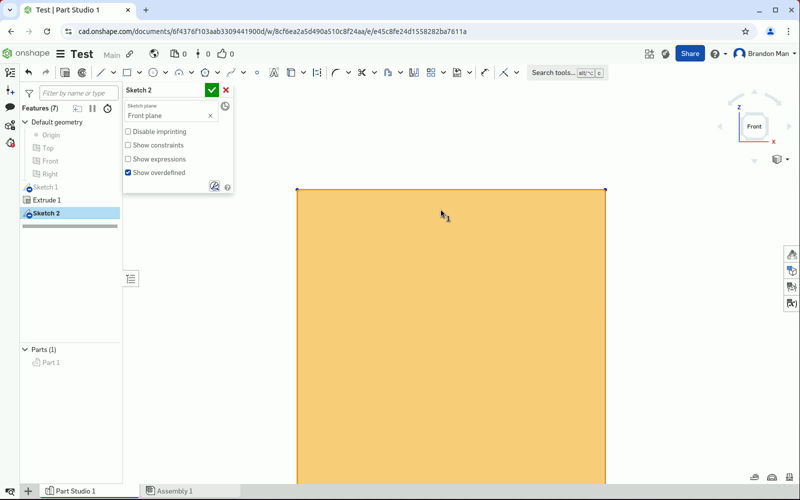
scroll(-6)
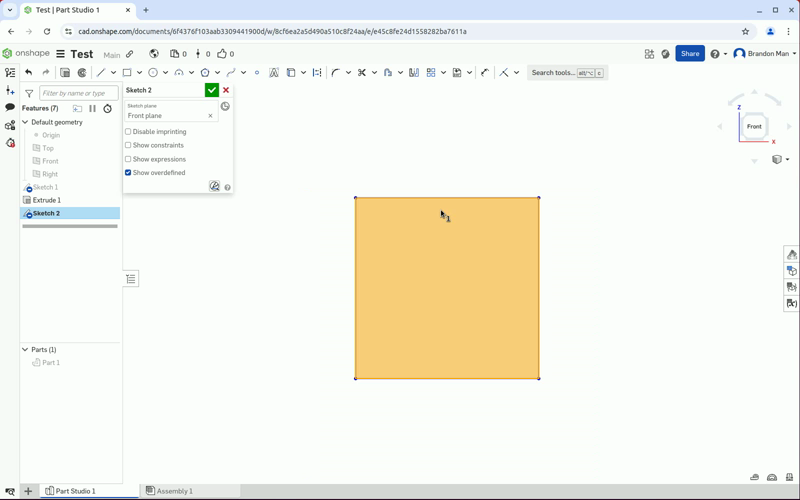
scroll(-6)
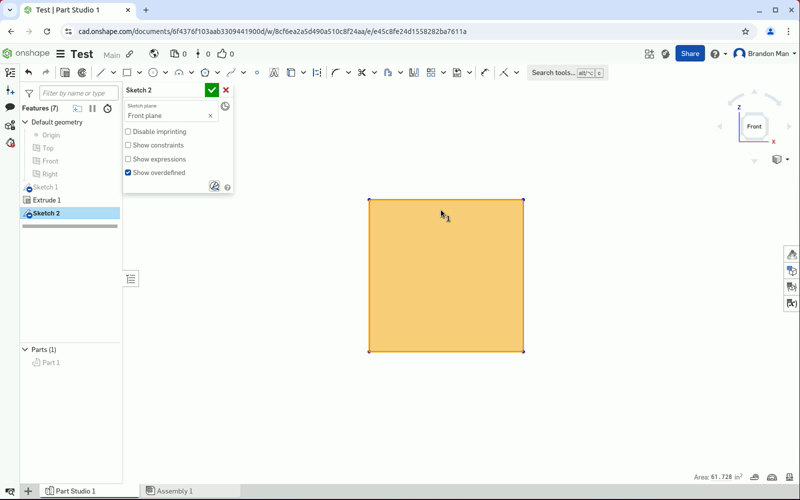
scroll(-6)
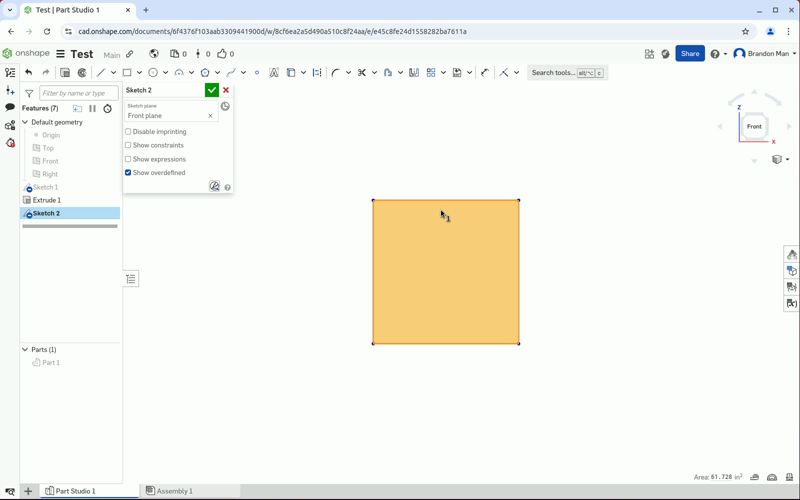
scroll(-6)
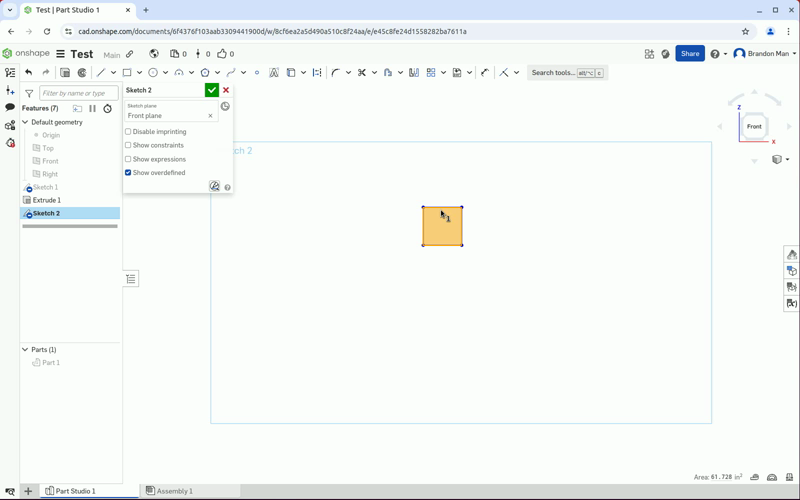
mouse_move(73, 352)
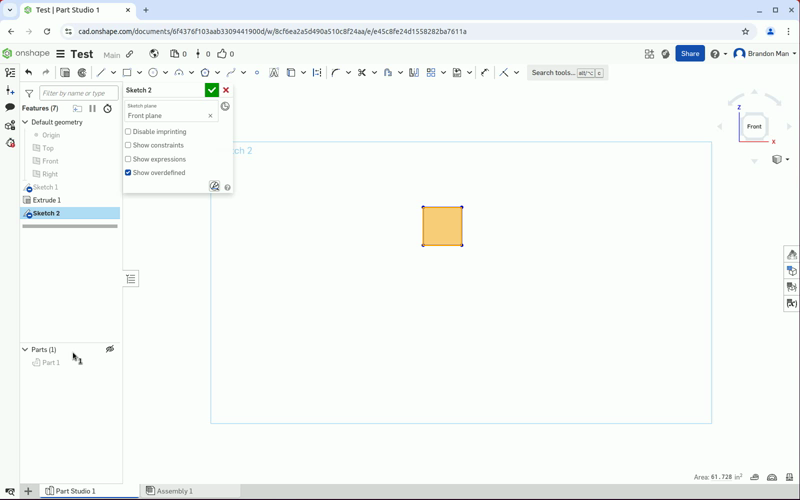
key(shift+y)
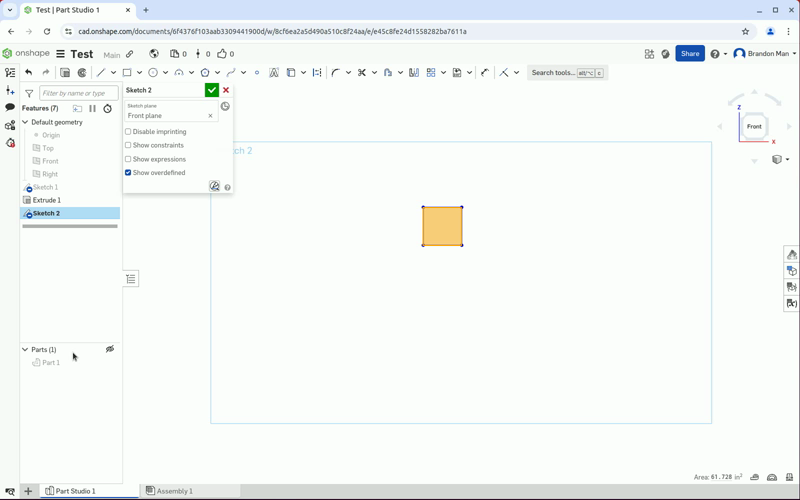
key(shift+e)
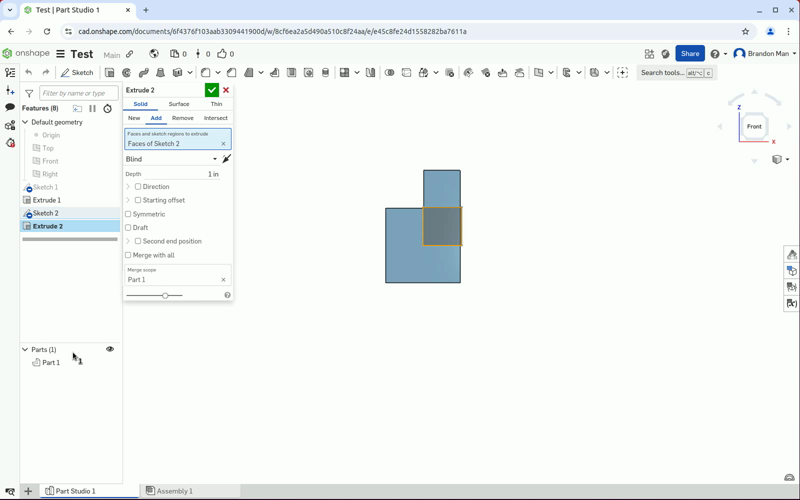
mouse_move(143, 106)
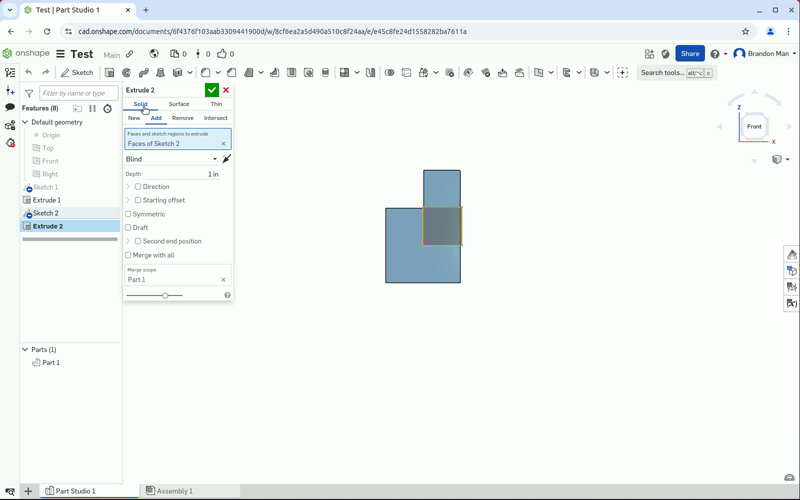
click(143, 106)
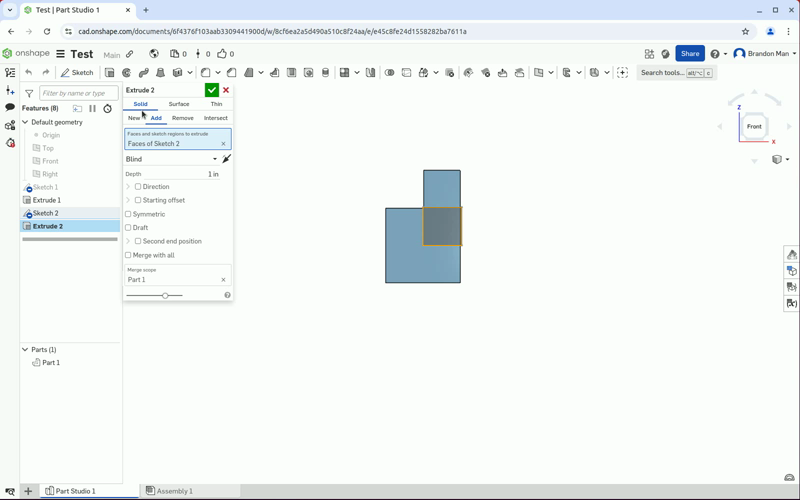
mouse_move(137, 120)
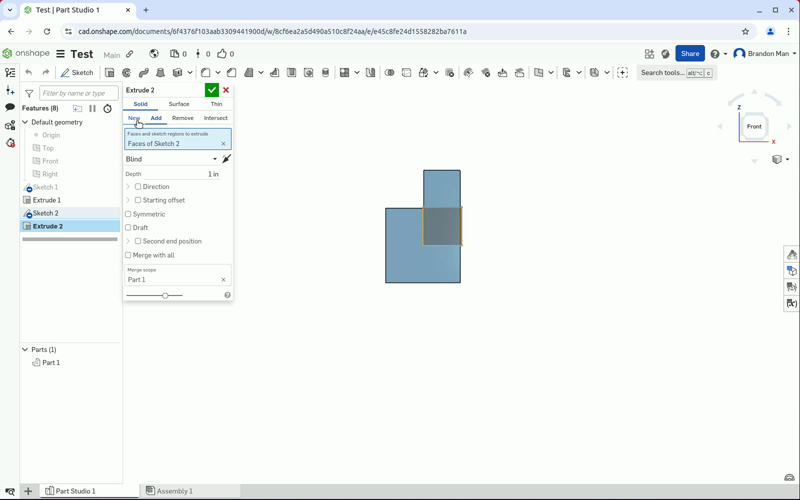
click(137, 120)
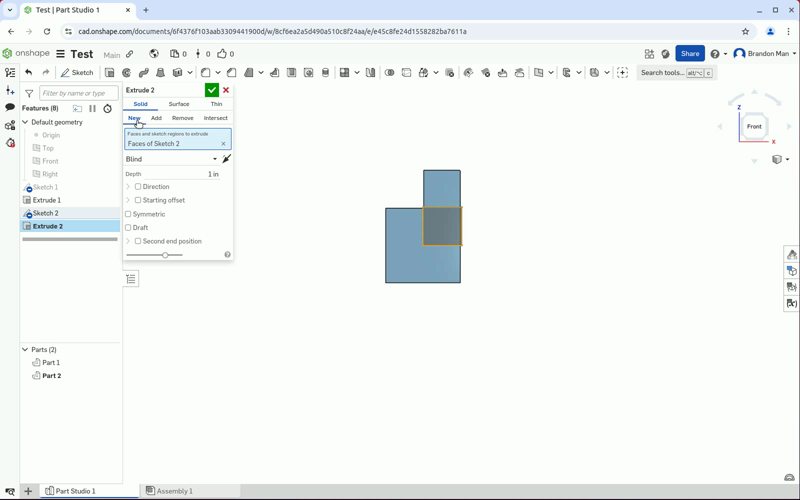
key(tab, 4)
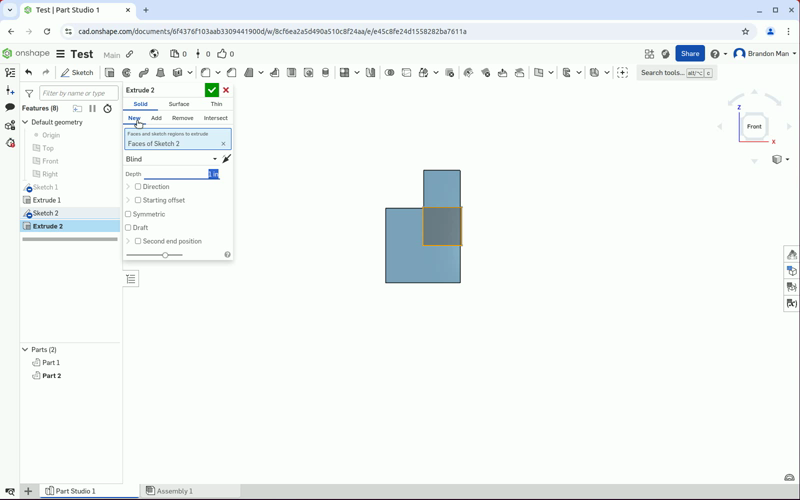
text(-7.703)
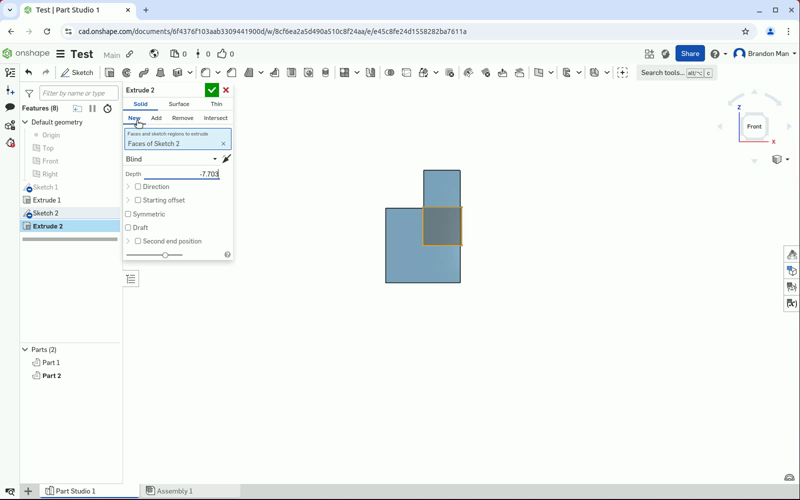
key(enter)
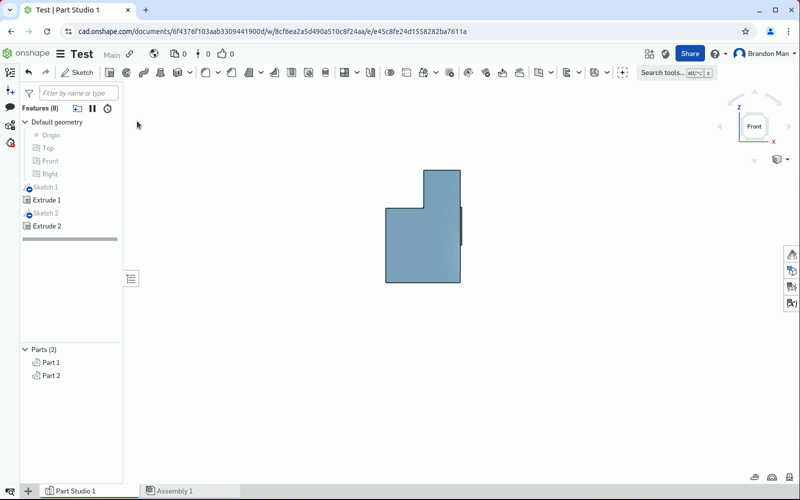
key(shift+h)
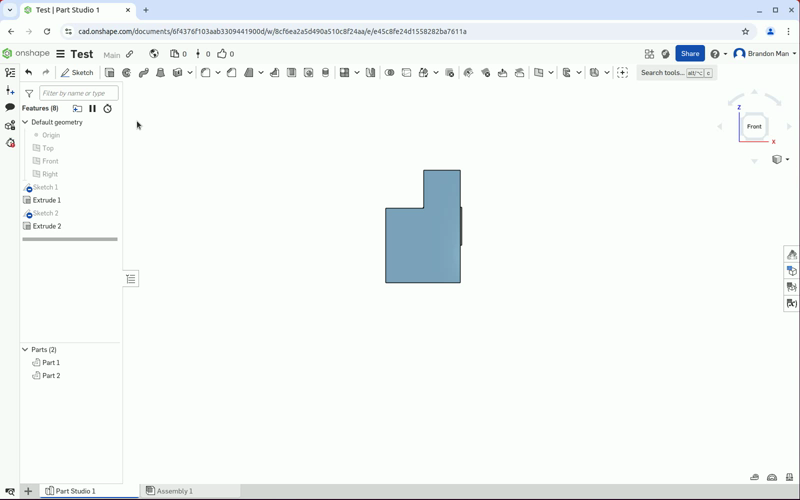
key(shift+h)
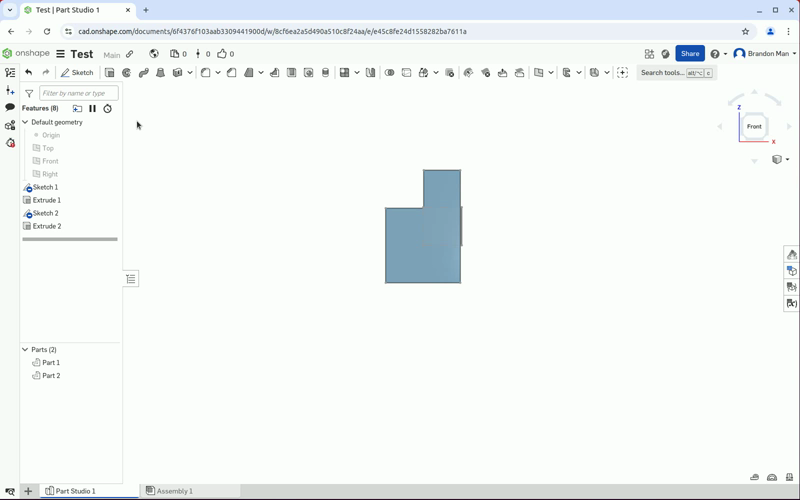
key(shift+7)
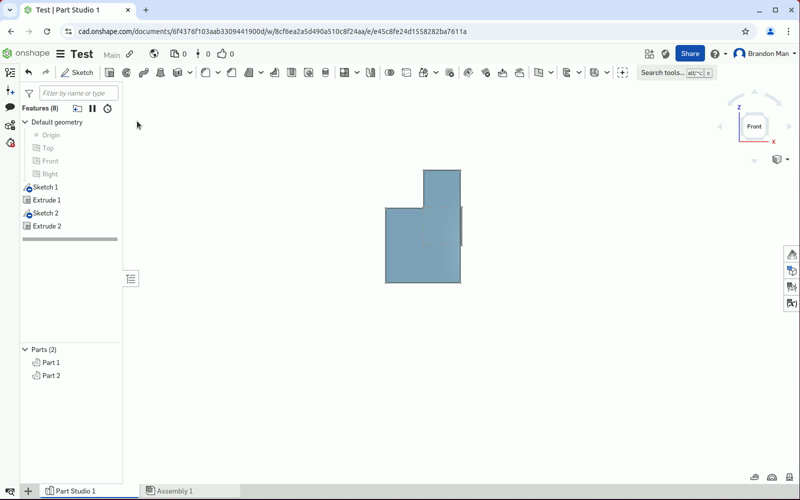
key(left, 2)
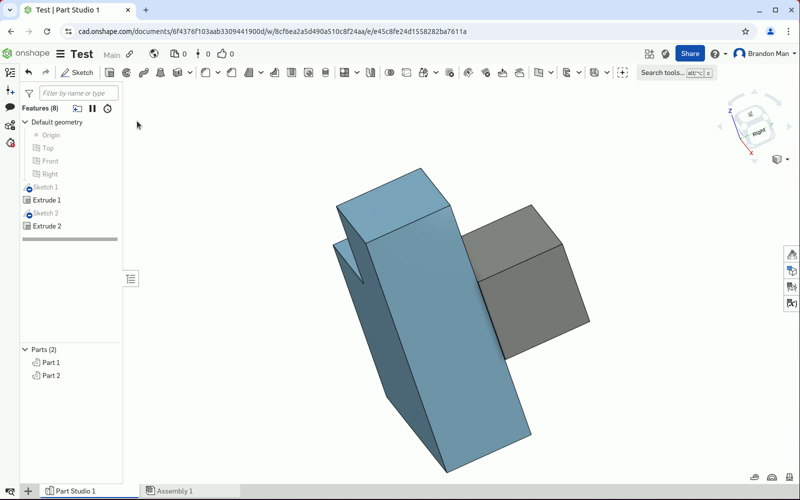
key(down, 2)
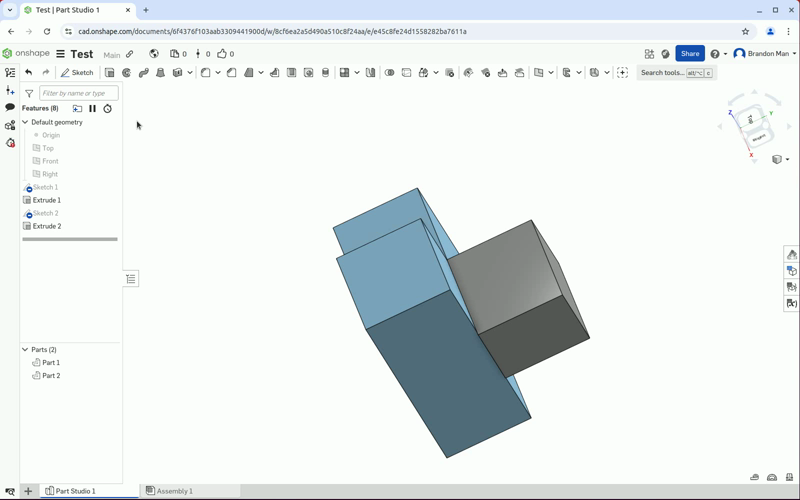
key(up, 2)
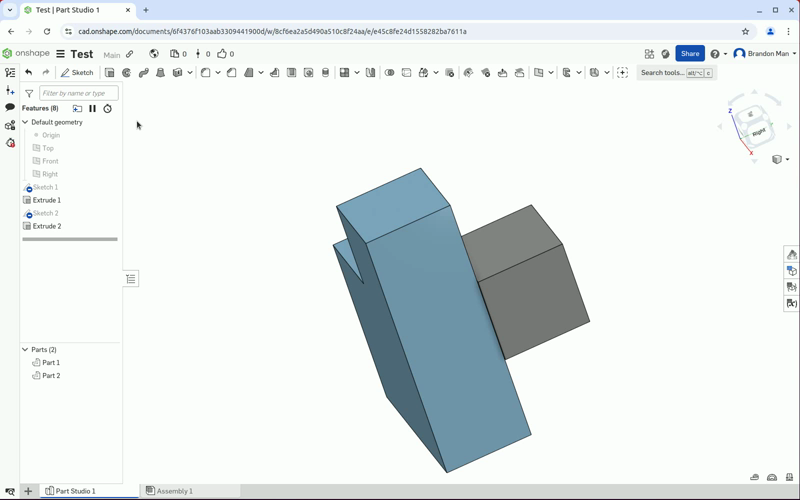
key(right, 2)
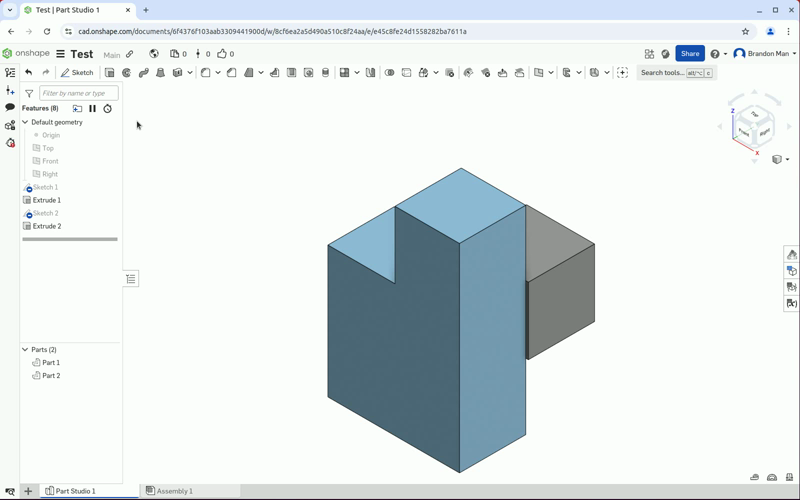
mouse_move(73, 189)
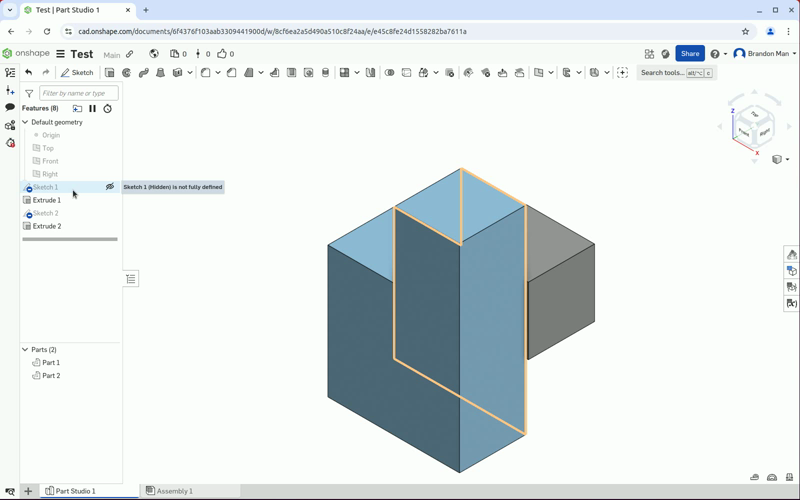
click(73, 189)